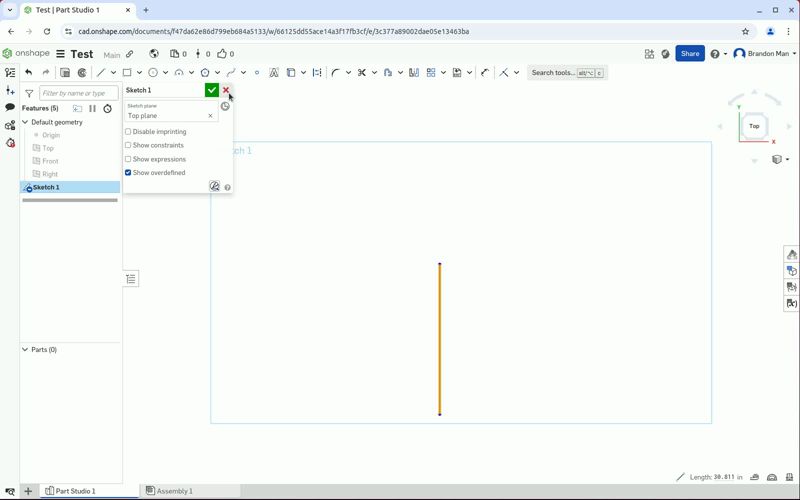
key(shift+h)
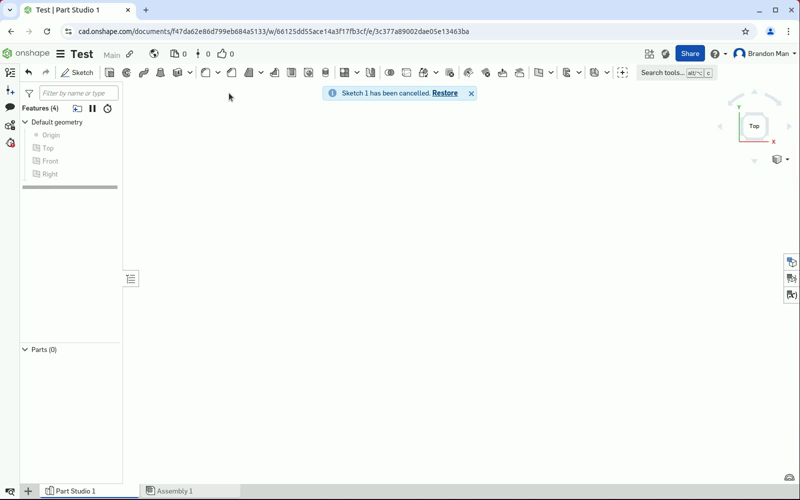
mouse_move(73, 352)
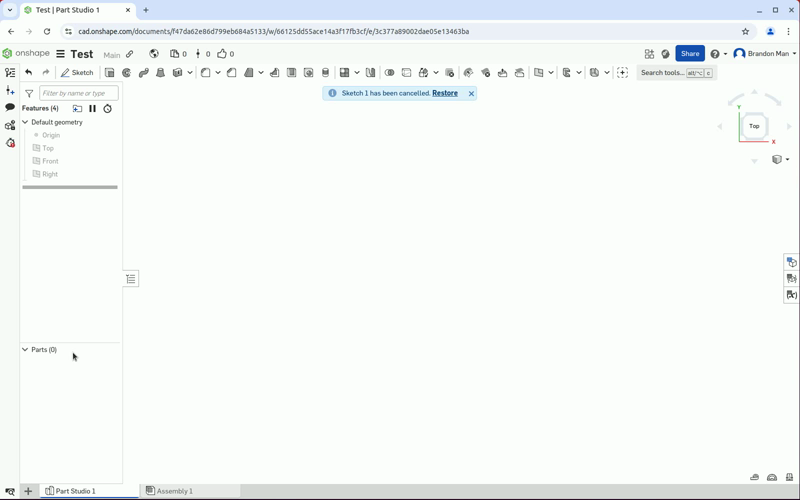
key(y)
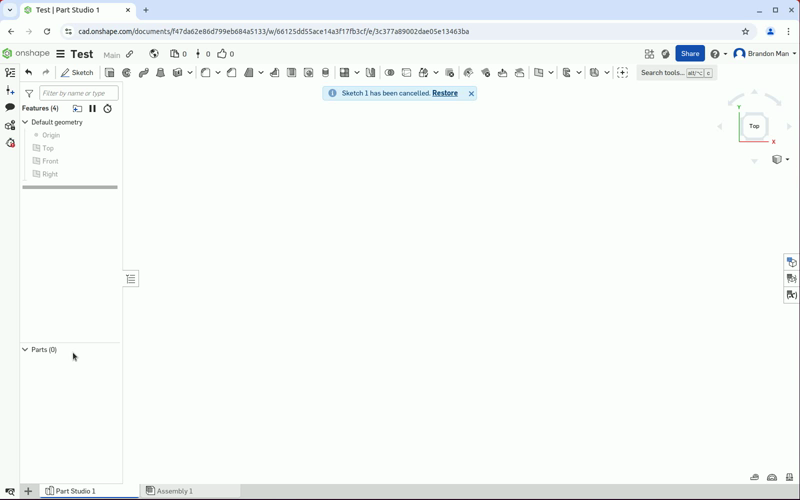
key(shift+p)
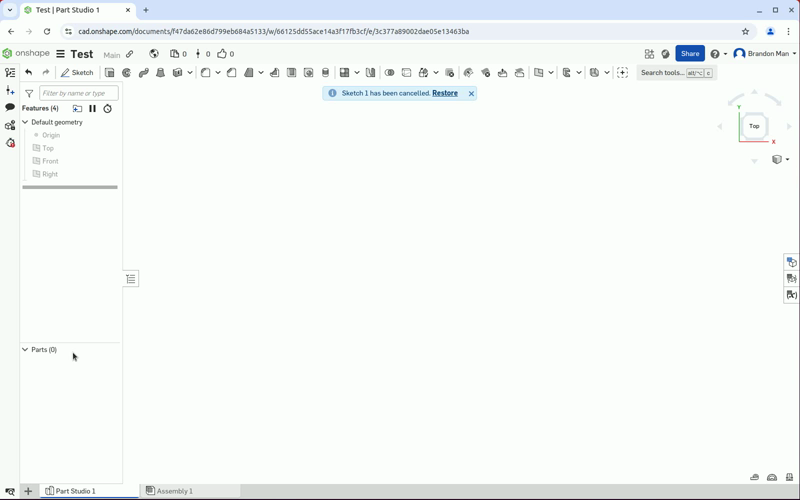
key(space)
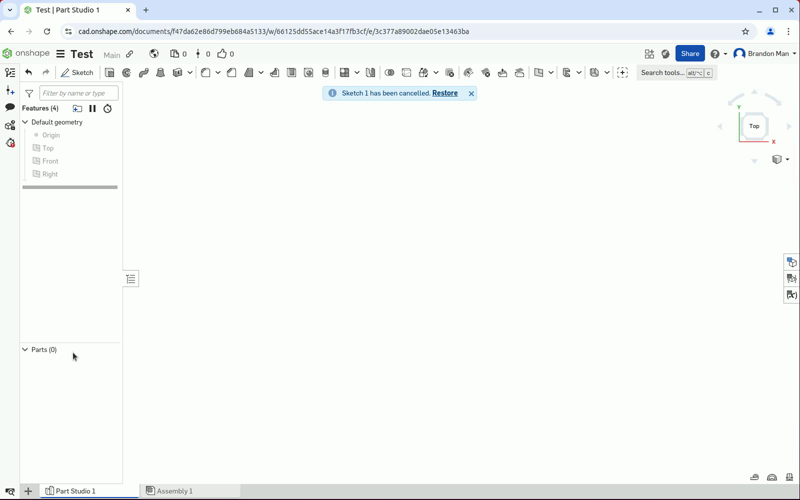
key_down(shift)
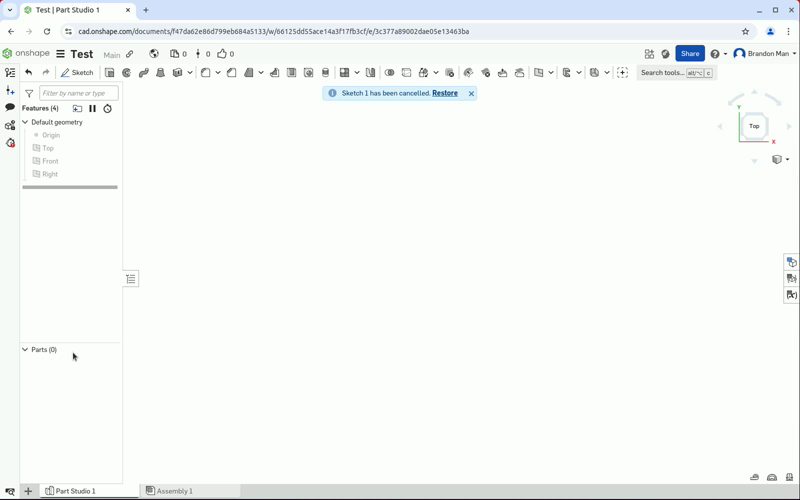
key(up)
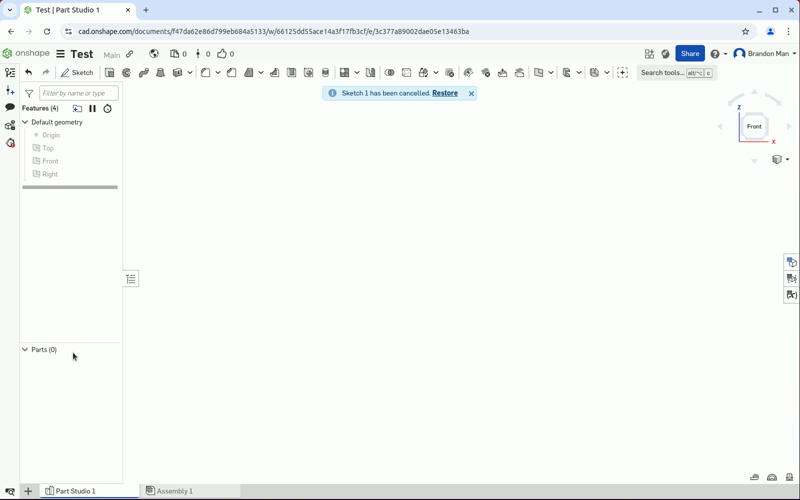
key_up(shift)
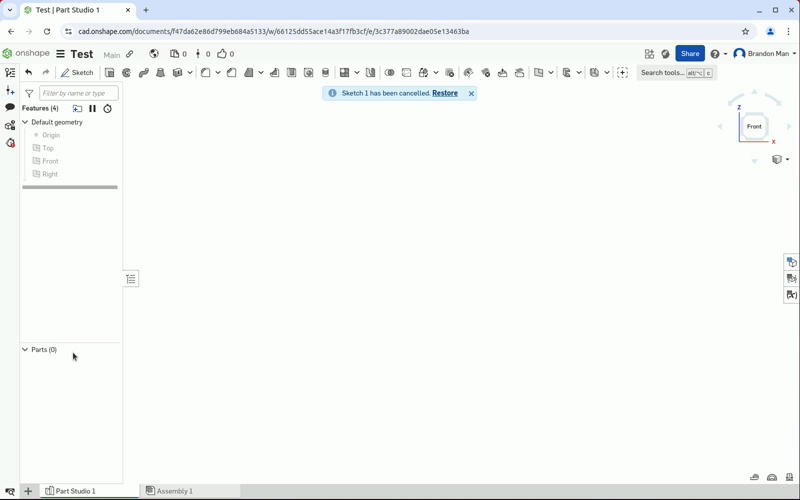
mouse_move(73, 352)
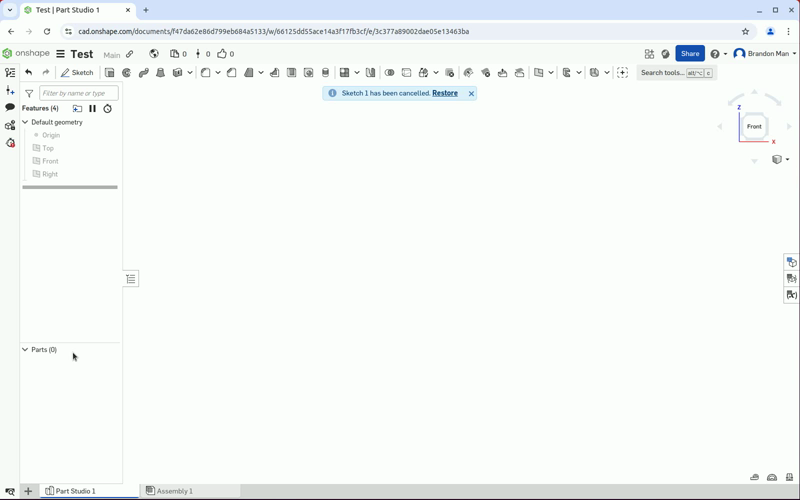
key(shift+y)
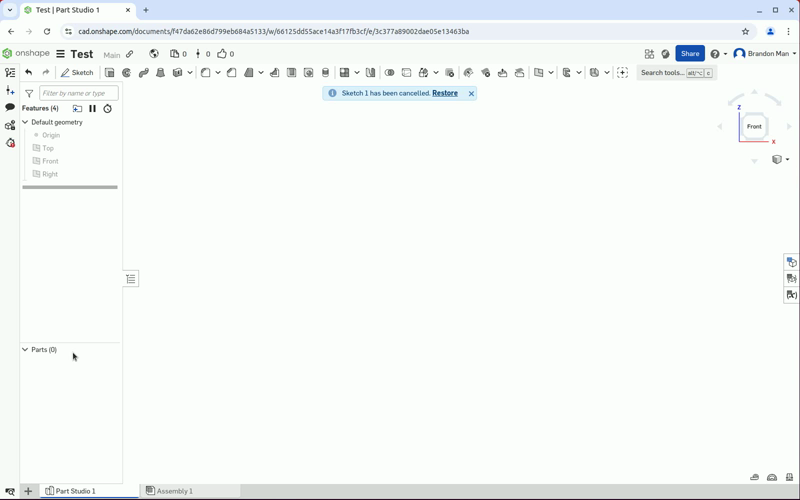
key(shift+s)
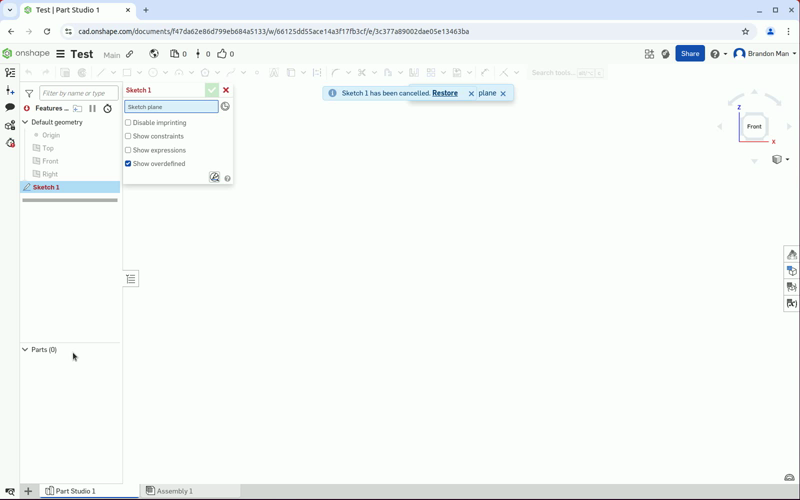
mouse_move(73, 163)
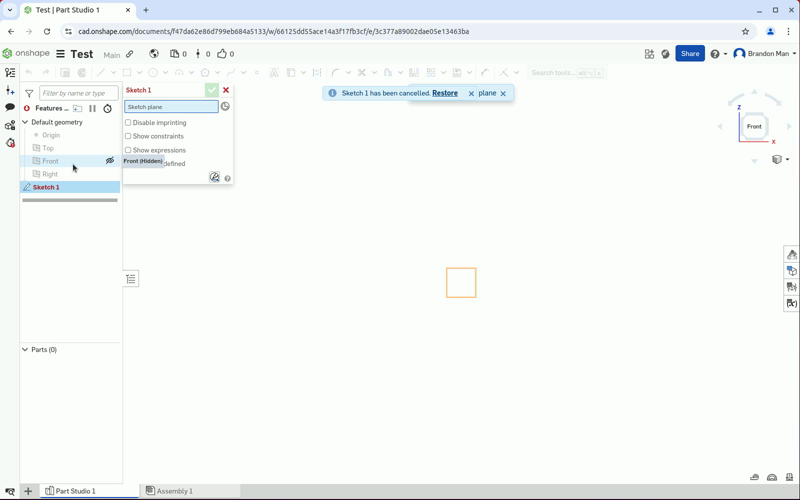
click(73, 163)
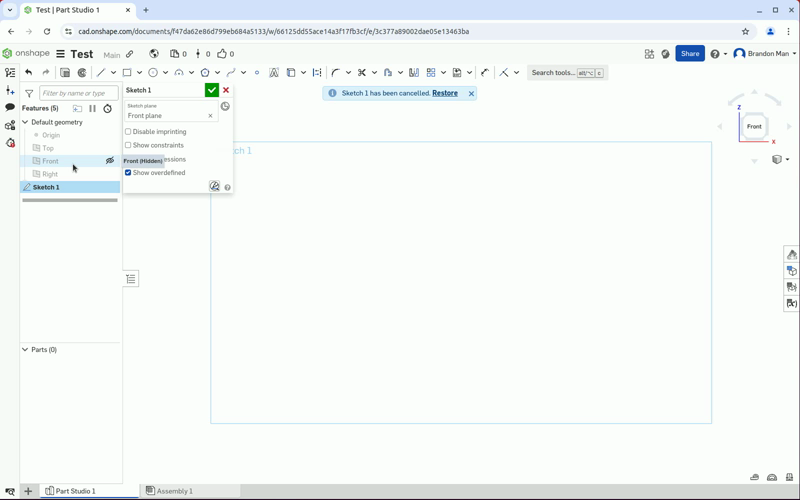
mouse_move(73, 352)
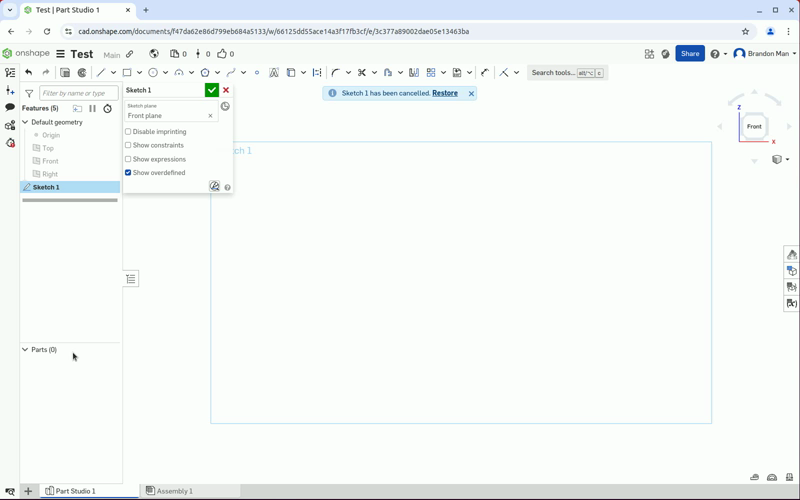
key(y)
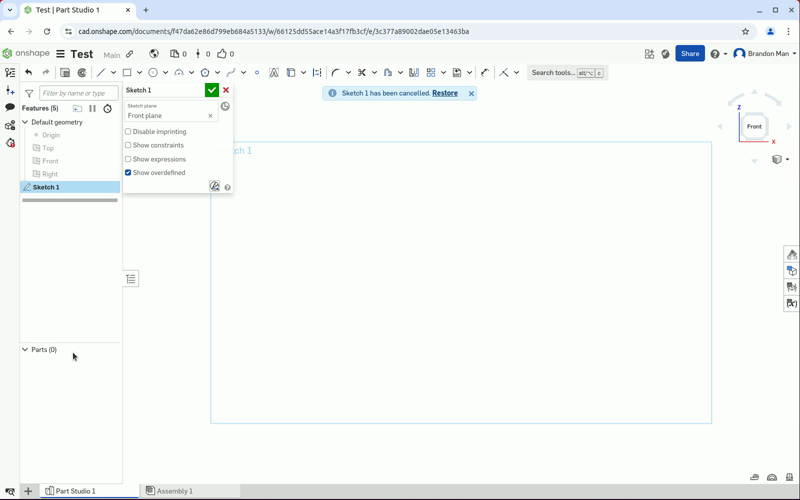
key(l)
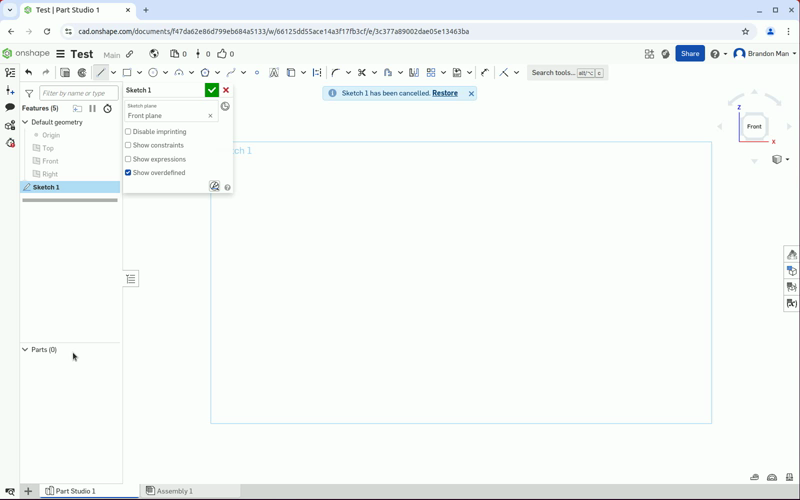
key_down(shift)
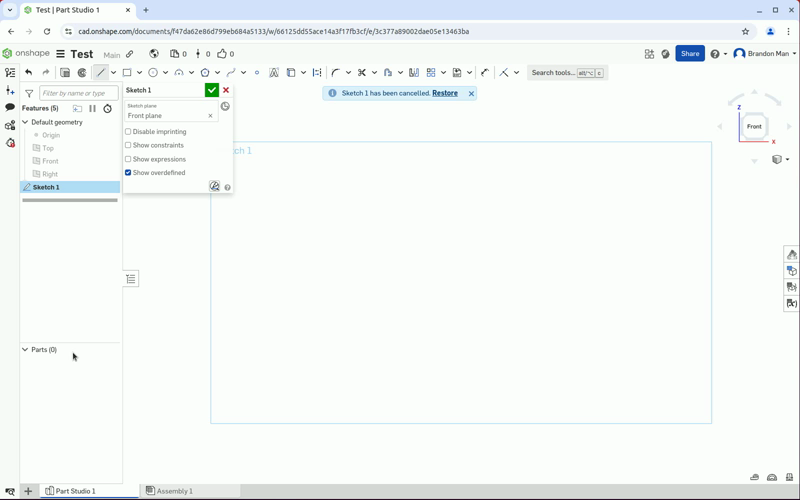
mouse_move(348, 282)
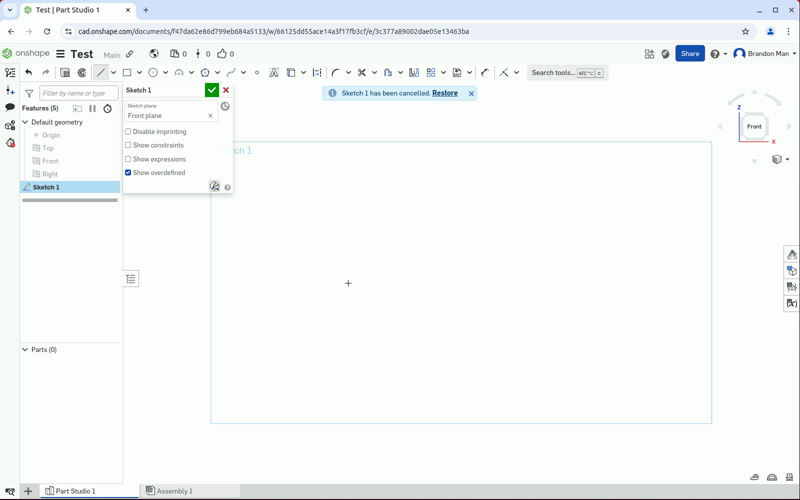
click(348, 282)
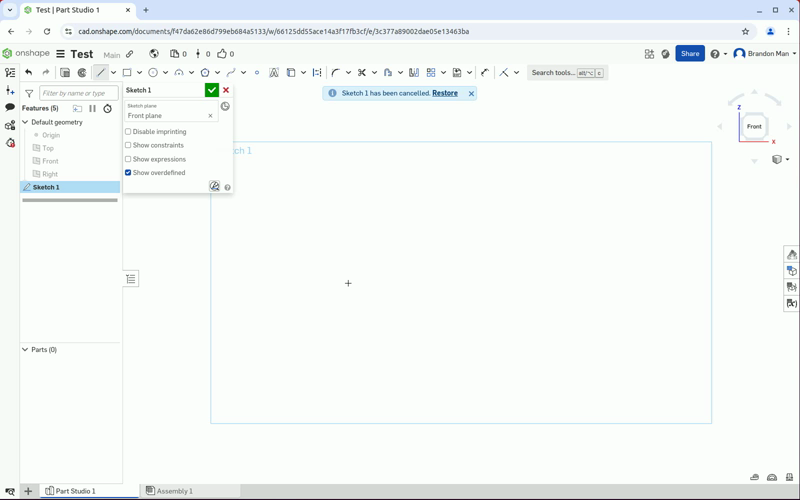
key_up(shift)
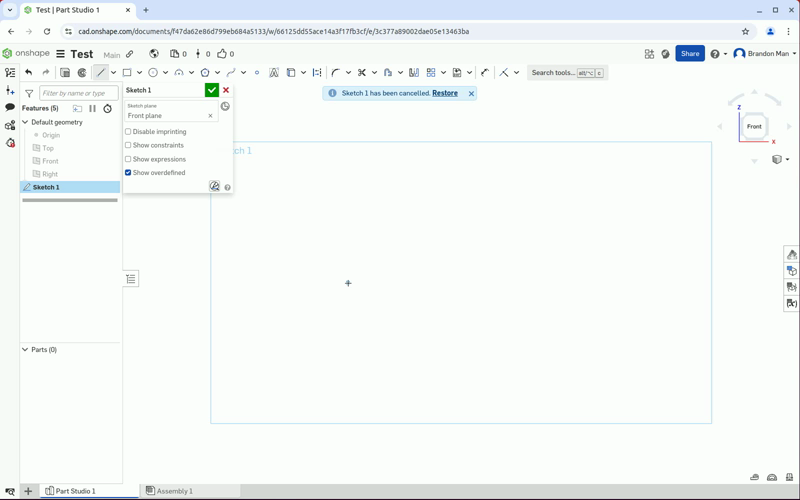
key_down(shift)
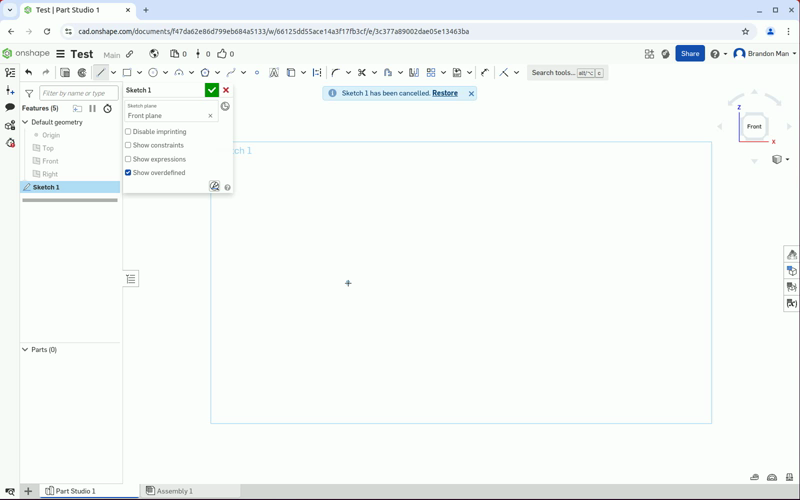
mouse_move(460, 282)
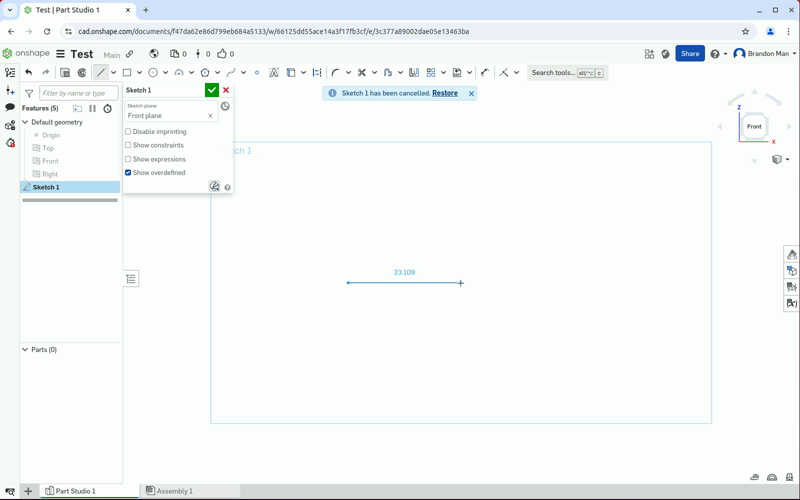
click(460, 282)
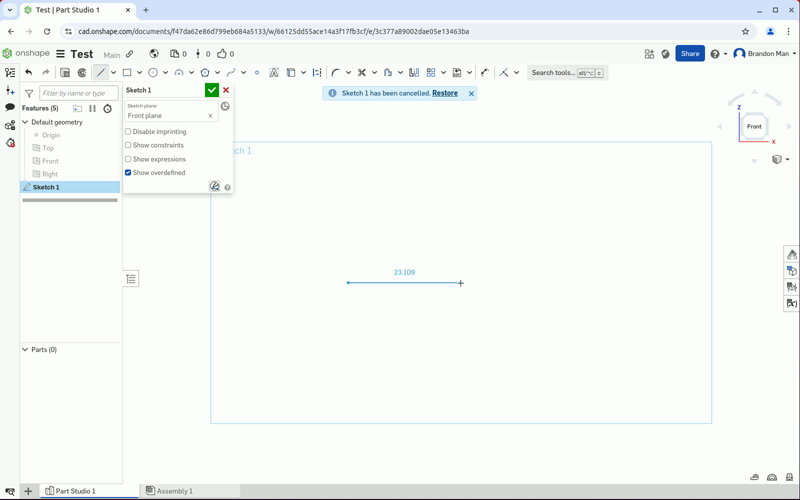
key_up(shift)
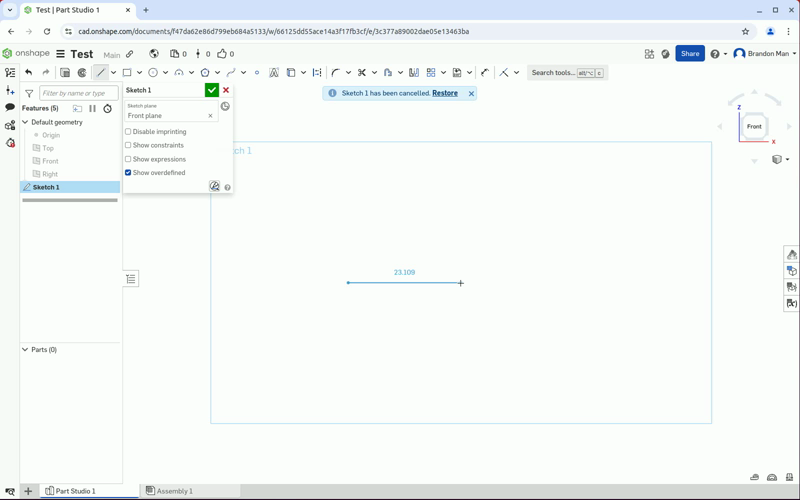
key_down(shift)
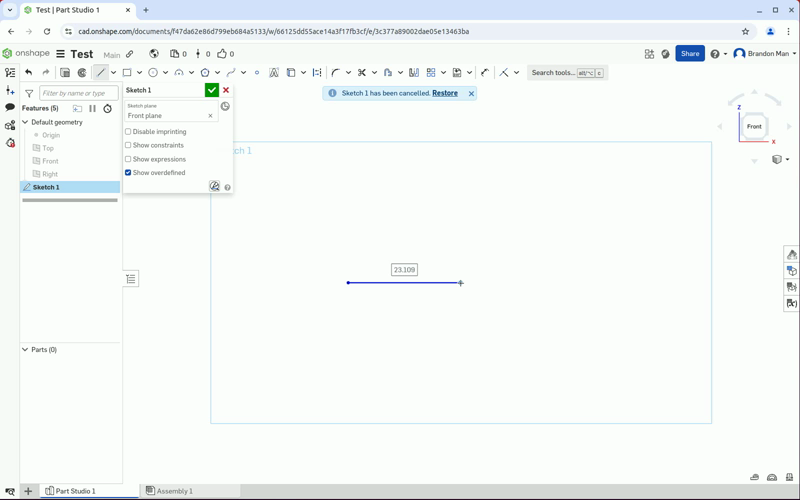
mouse_move(460, 170)
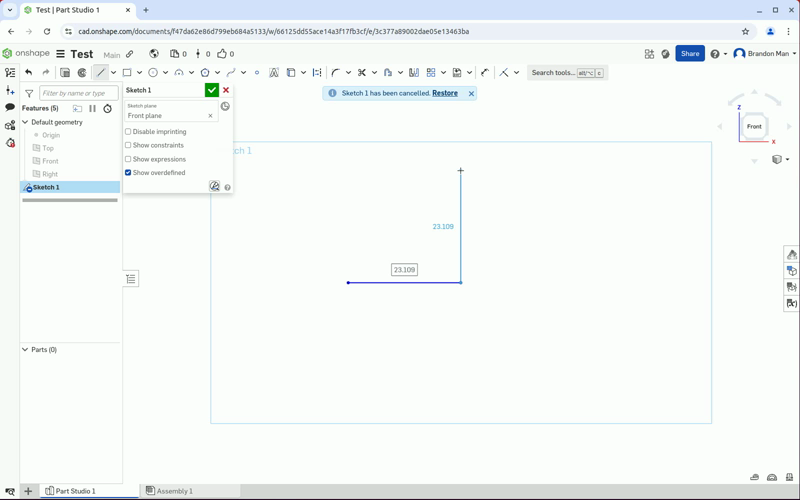
click(460, 170)
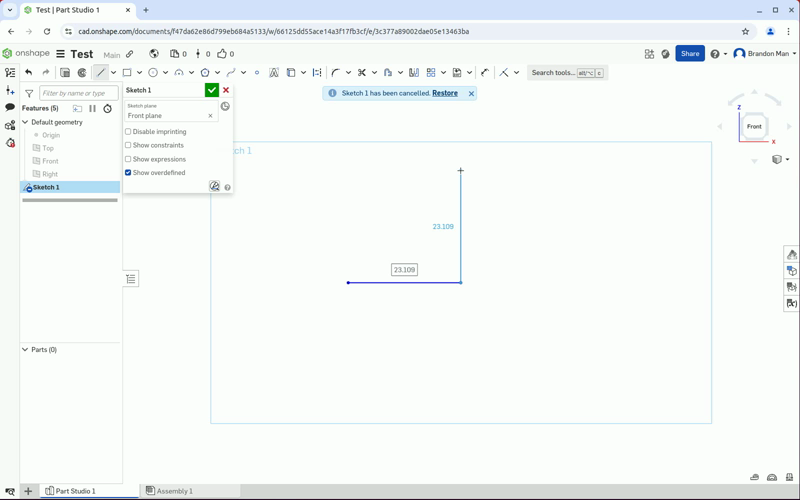
key_up(shift)
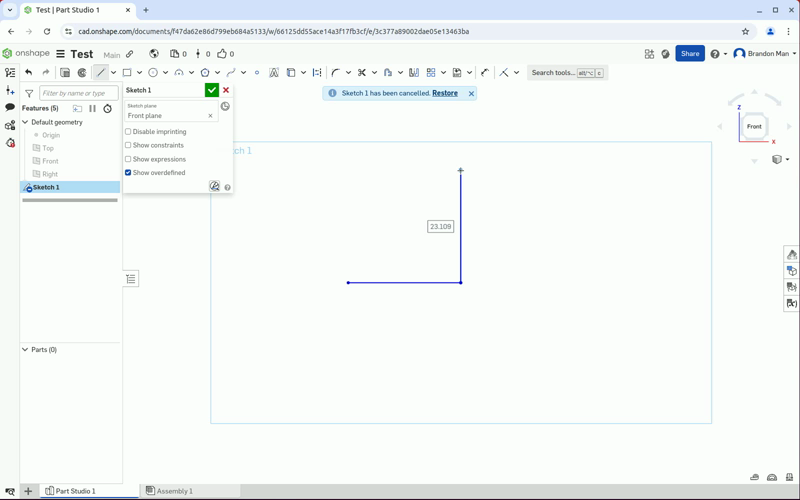
key_down(shift)
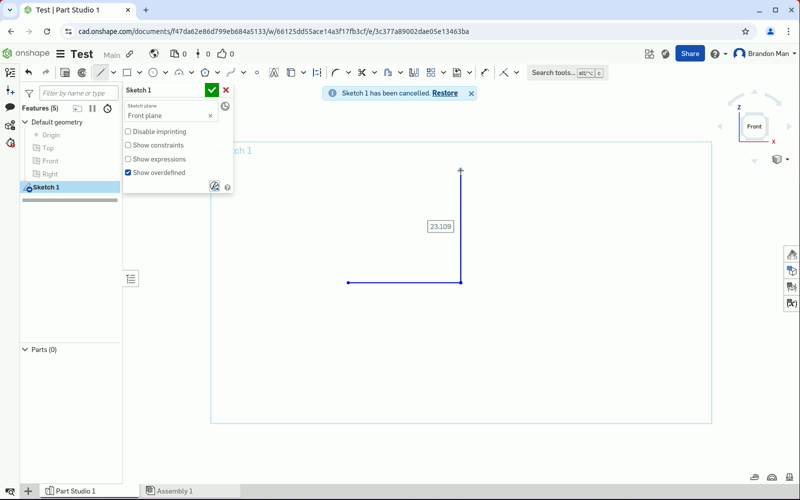
mouse_move(348, 170)
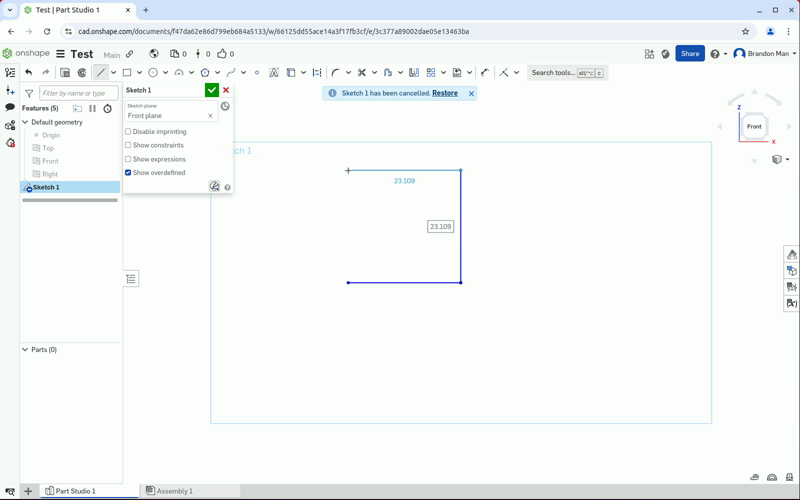
click(348, 170)
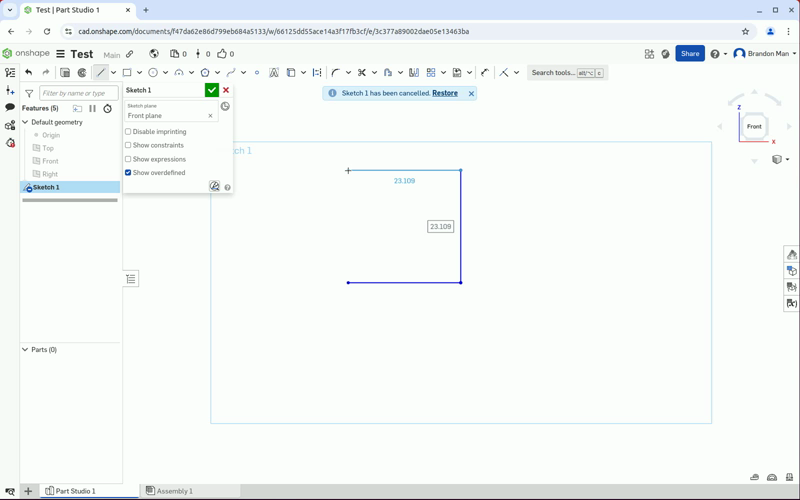
key_up(shift)
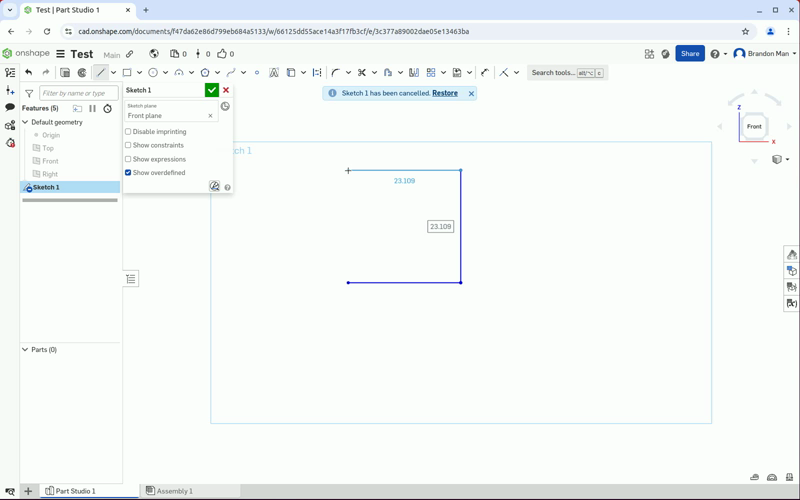
key_down(shift)
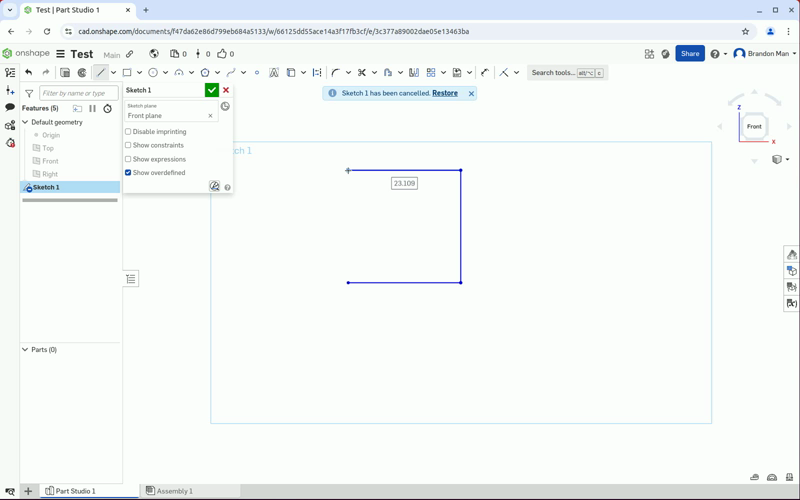
mouse_move(348, 282)
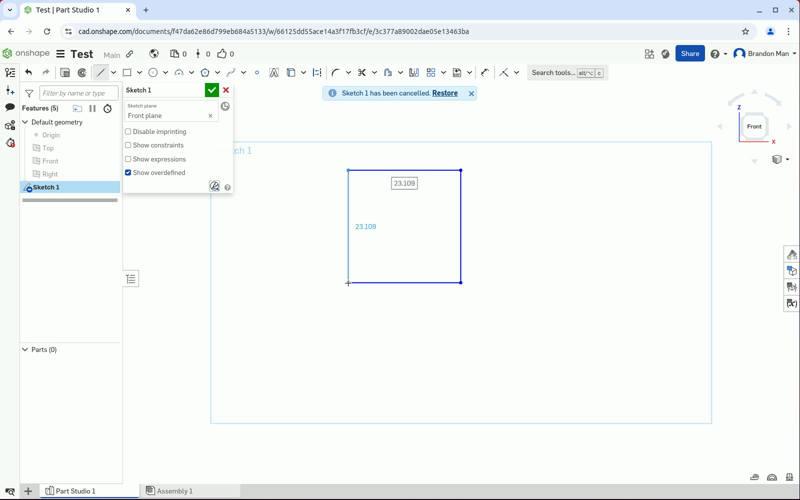
key_up(shift)
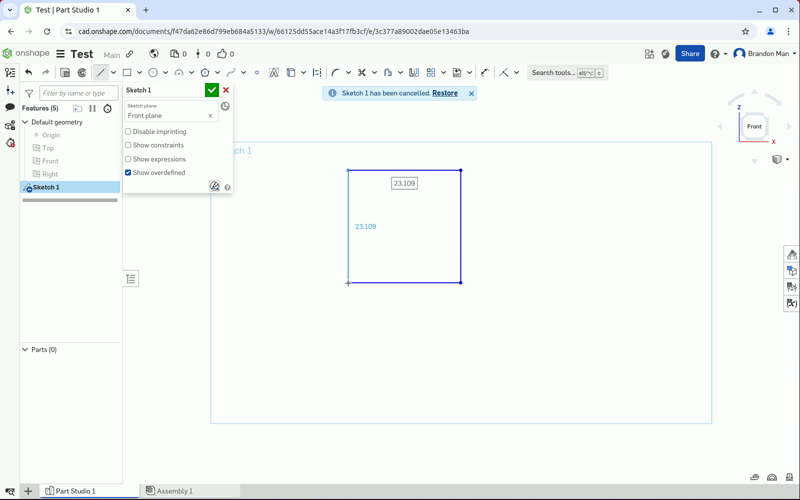
click(348, 282)
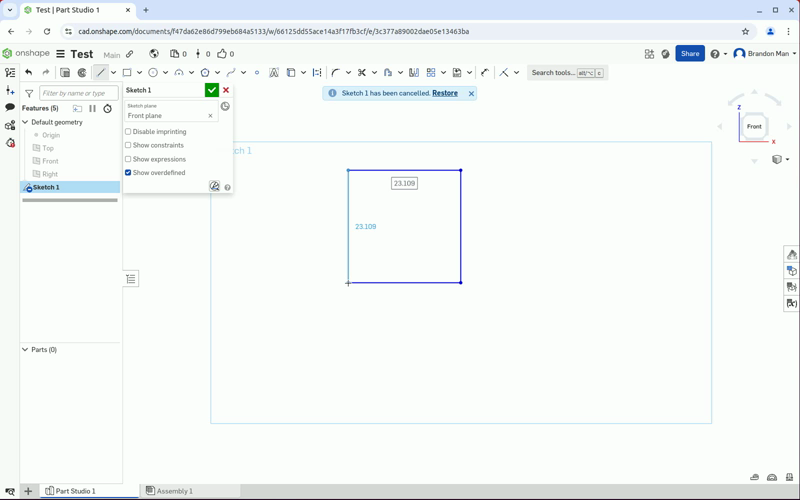
key(esc)
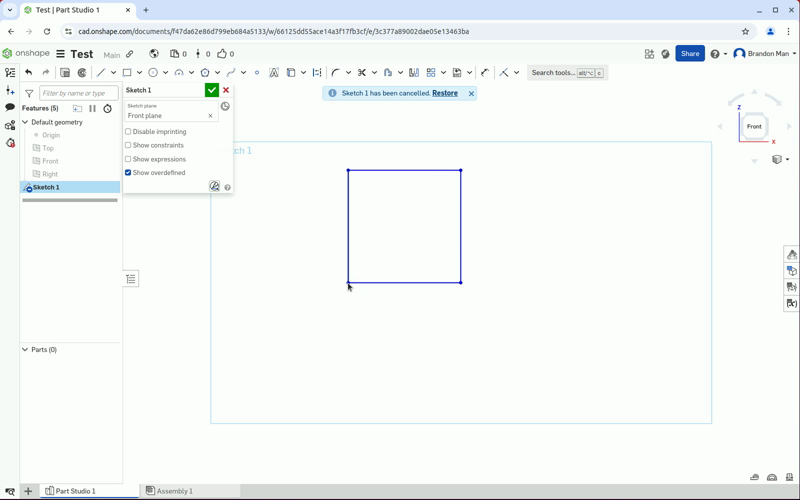
mouse_move(442, 228)
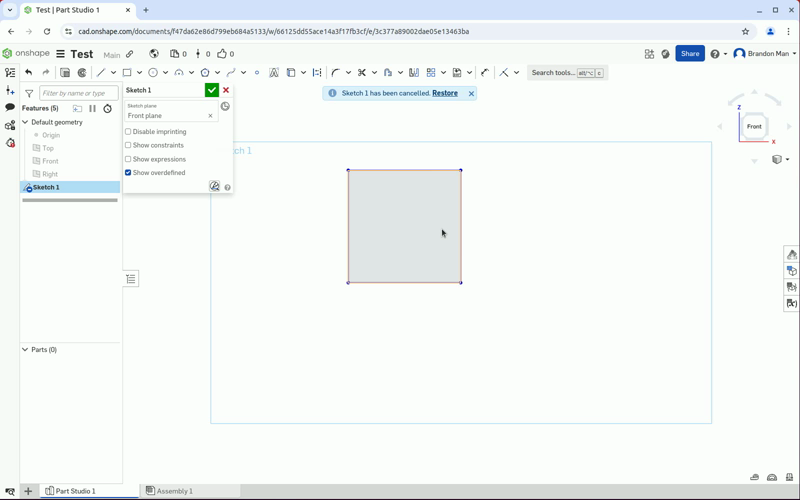
click(442, 228)
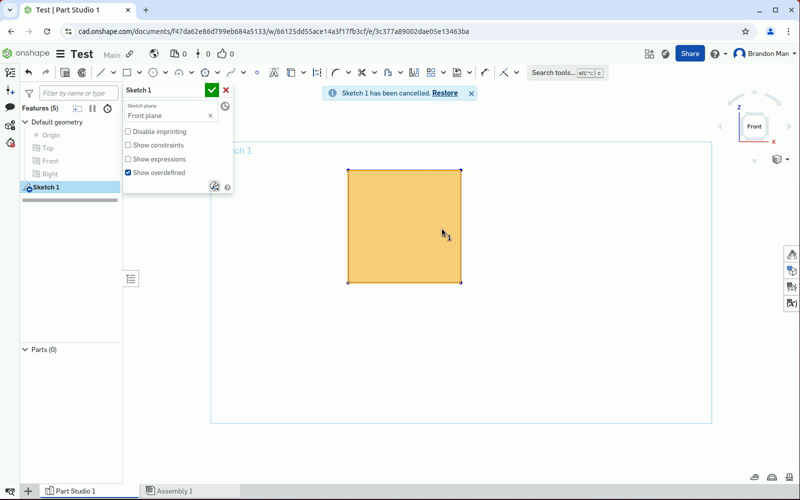
mouse_move(73, 352)
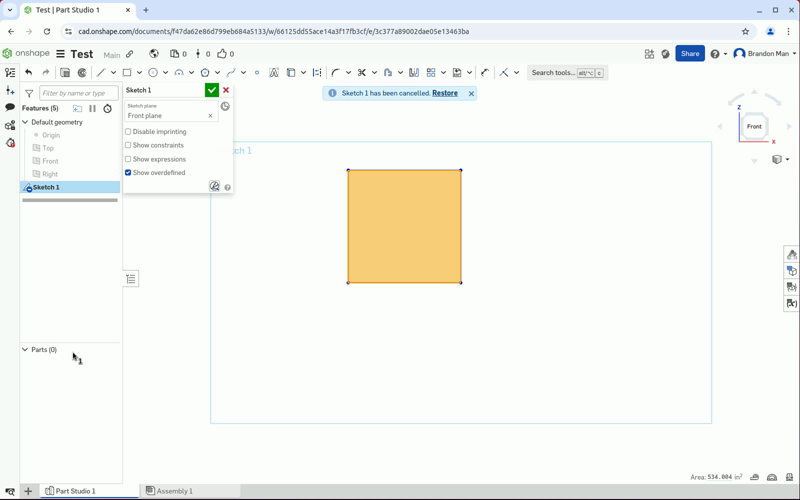
key(shift+y)
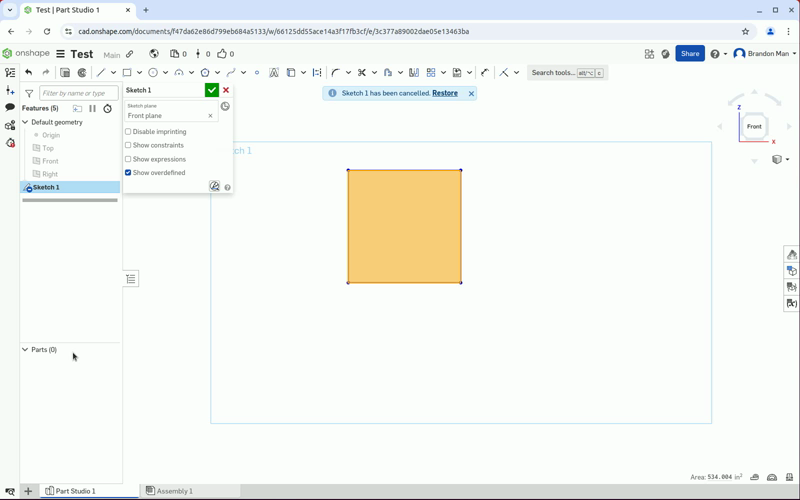
key(shift+e)
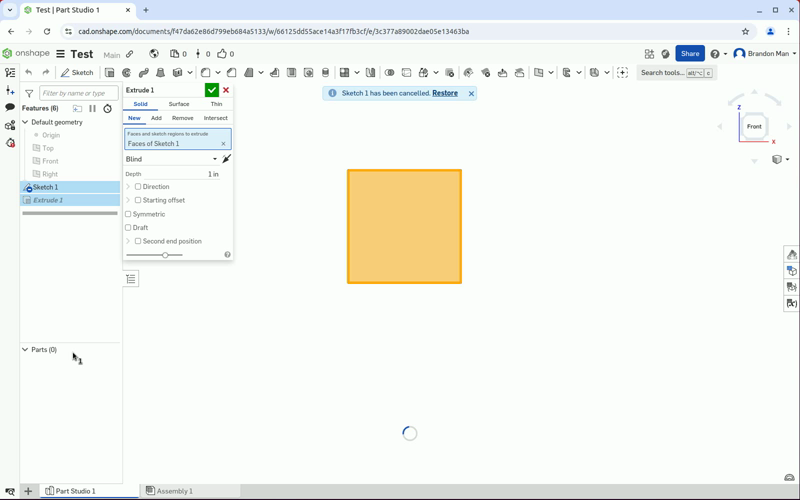
mouse_move(143, 106)
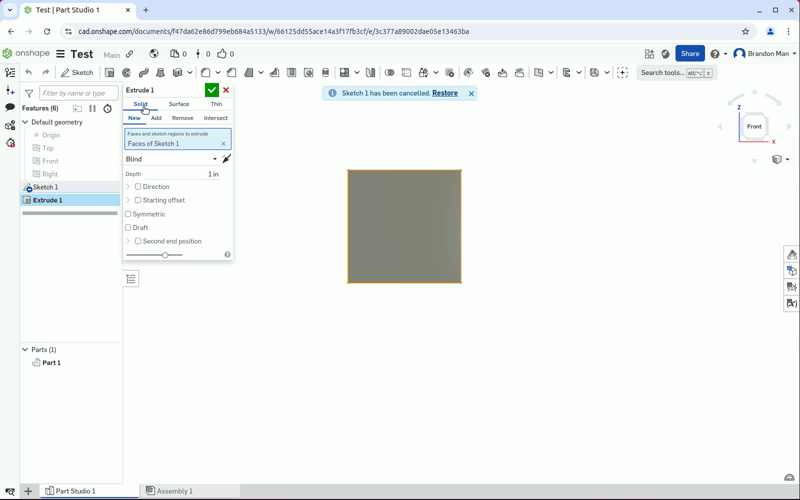
click(143, 106)
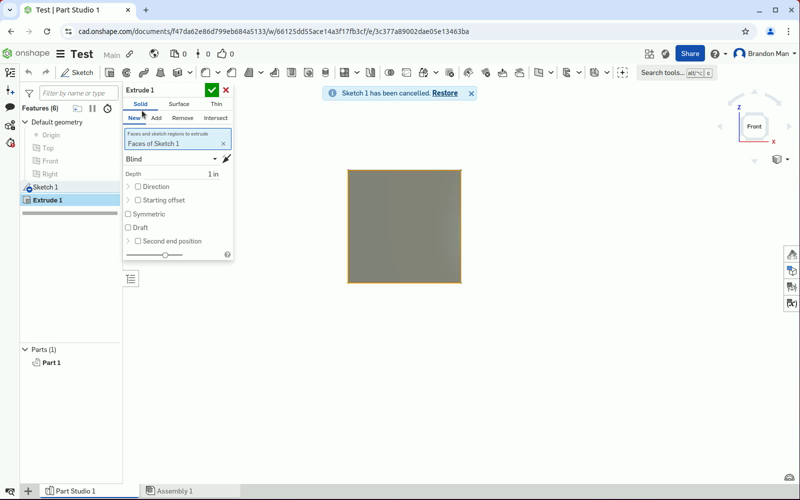
mouse_move(137, 120)
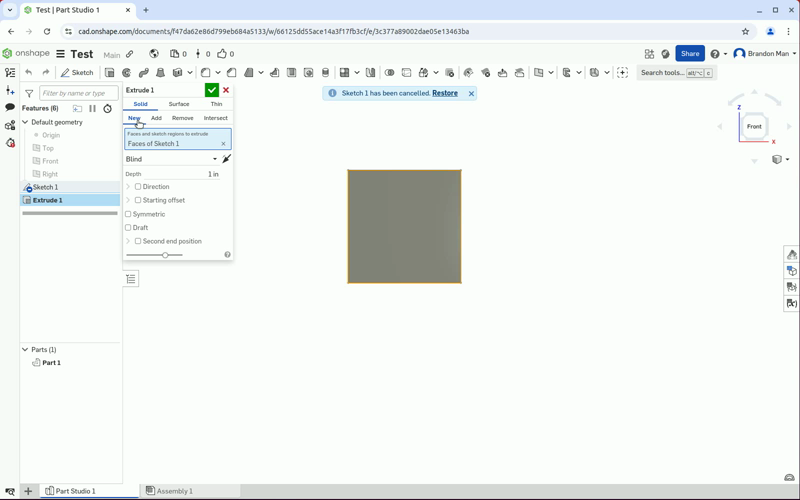
click(137, 120)
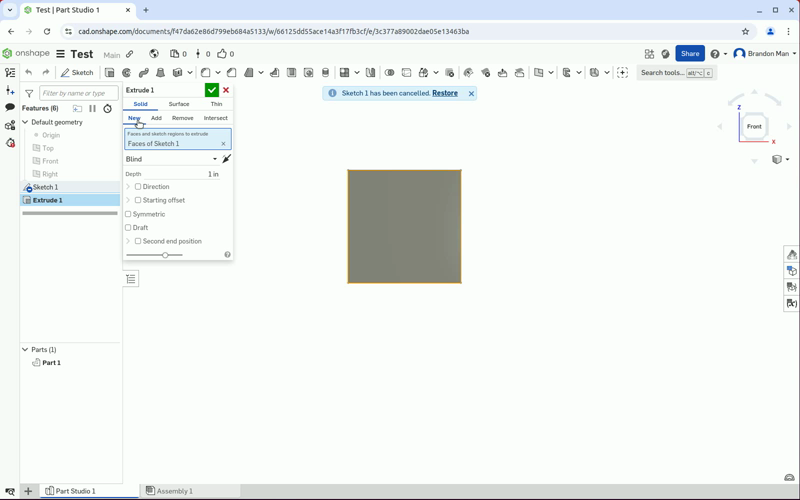
key(tab, 4)
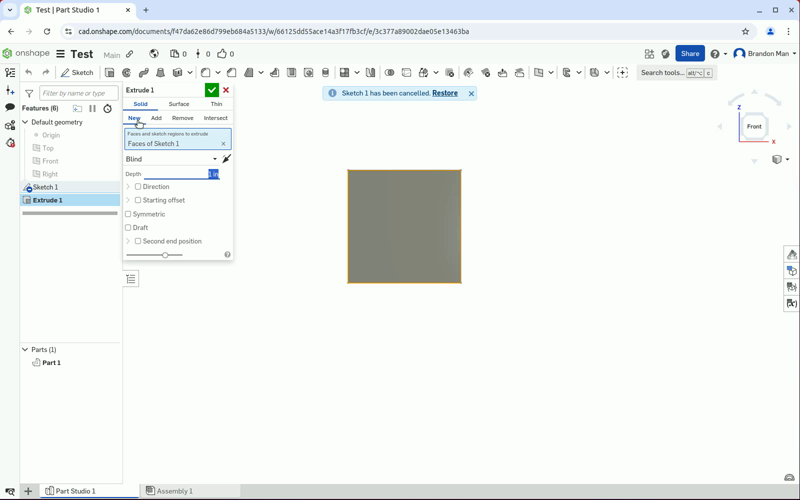
text(23.108)
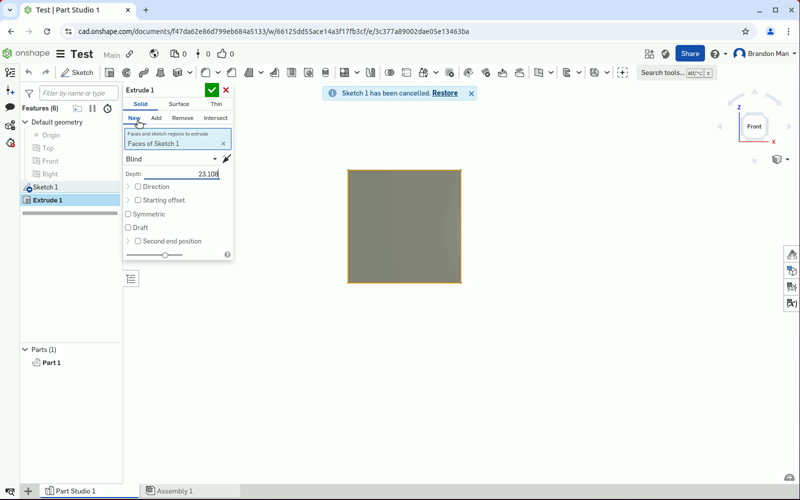
key(enter)
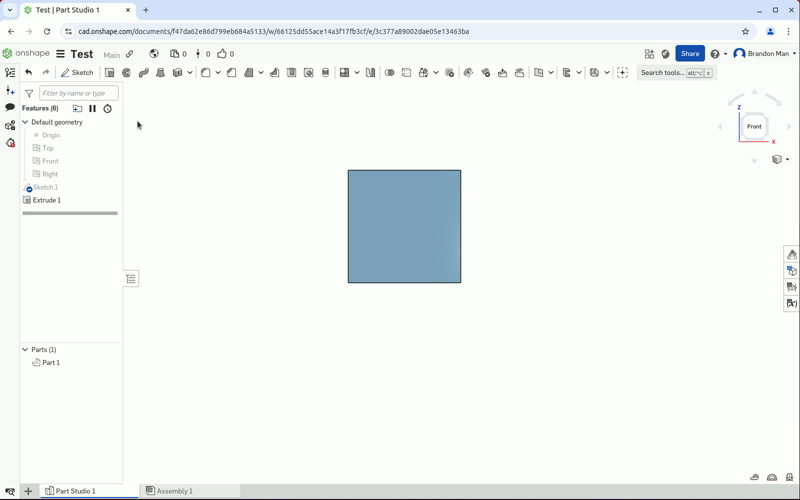
key(shift+h)
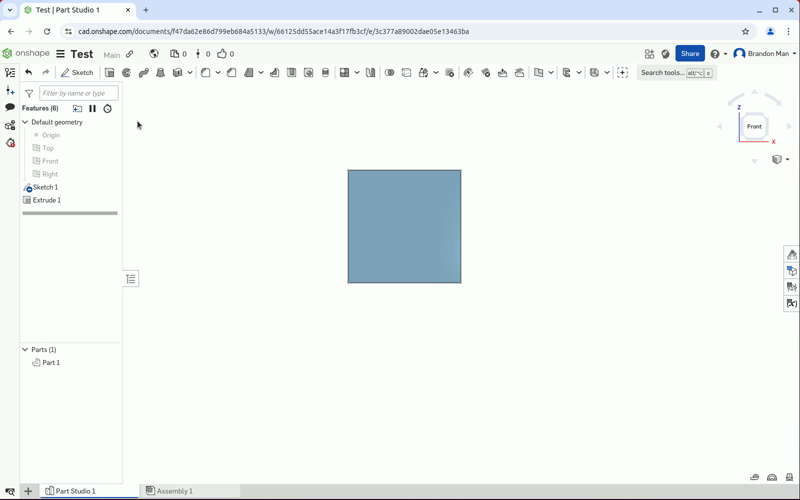
key(shift+h)
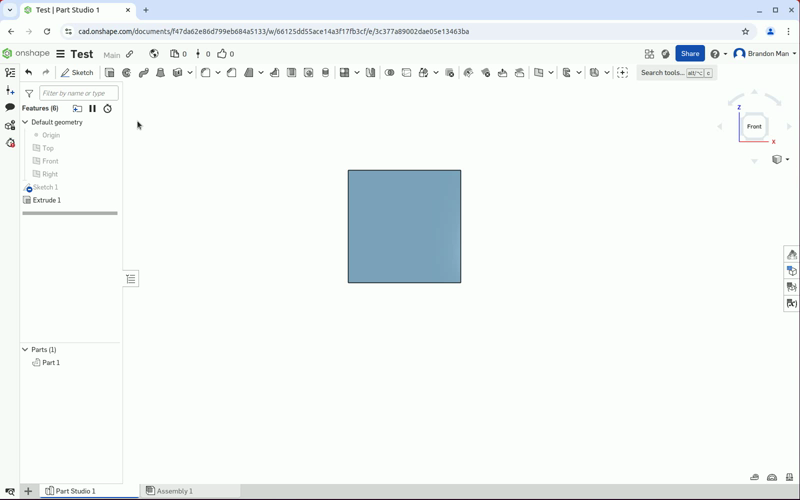
mouse_move(73, 189)
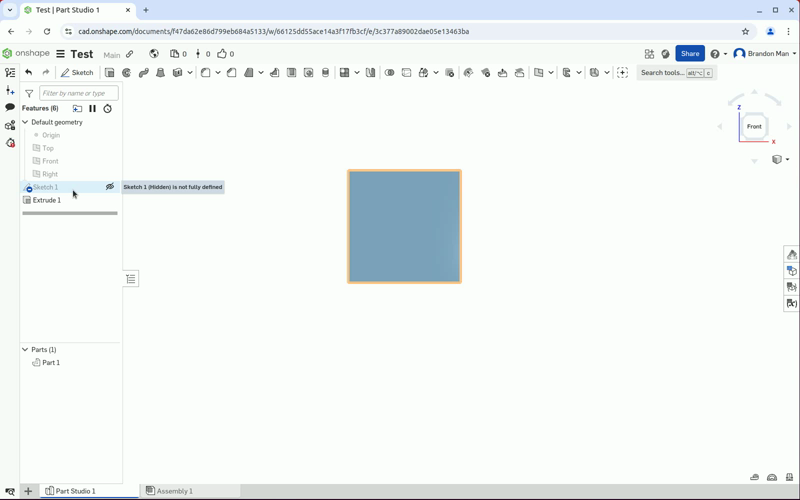
click(73, 189)
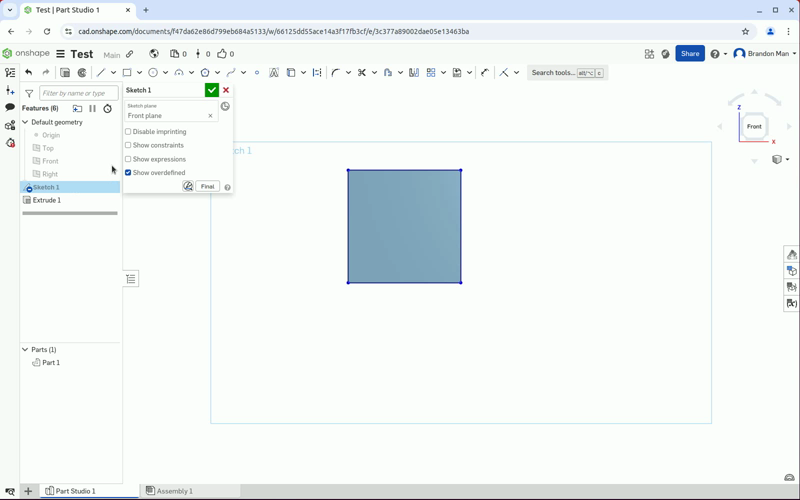
mouse_move(229, 92)
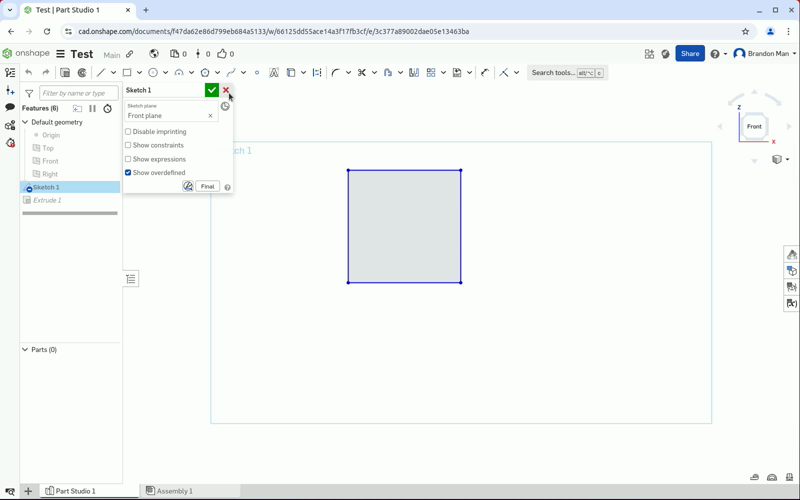
click(229, 92)
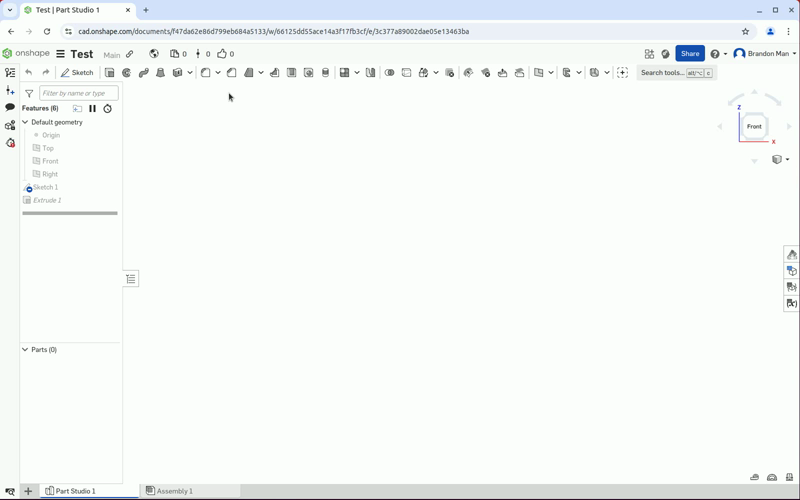
mouse_move(541, 75)
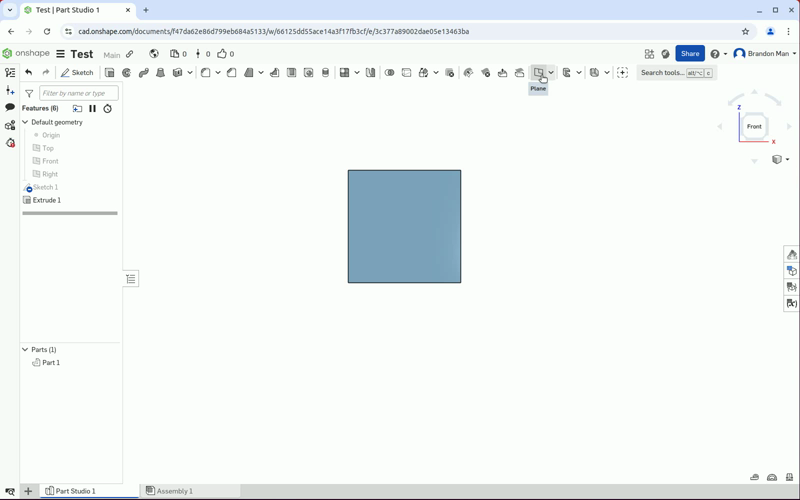
click(541, 75)
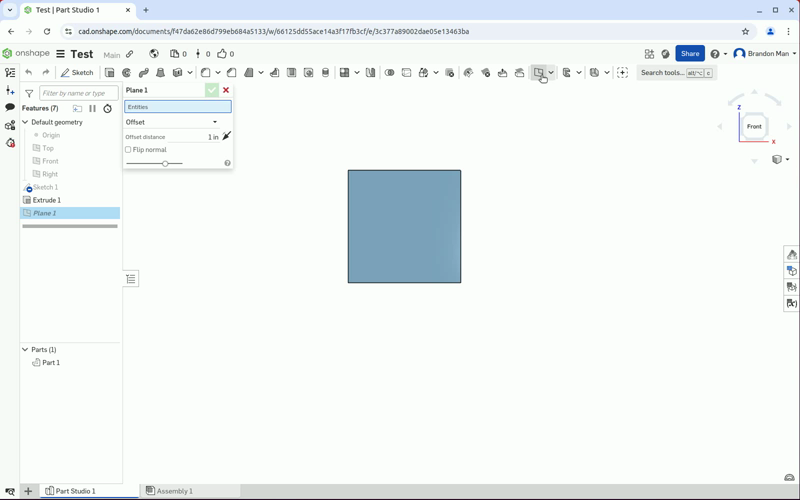
mouse_move(73, 163)
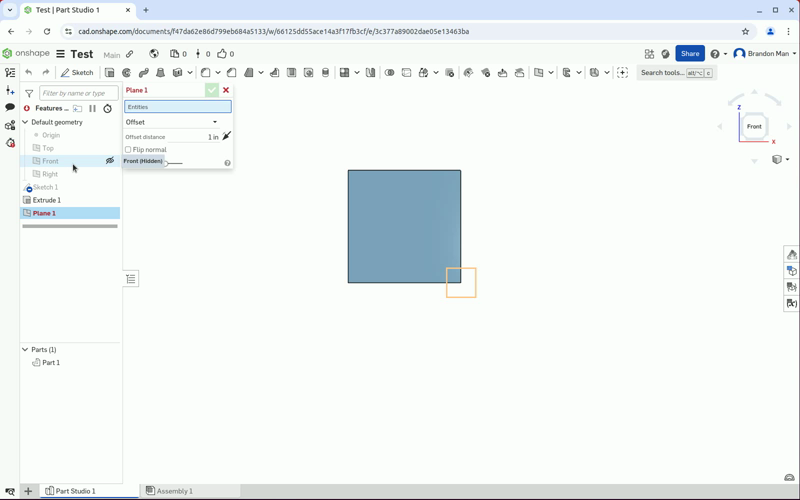
click(73, 163)
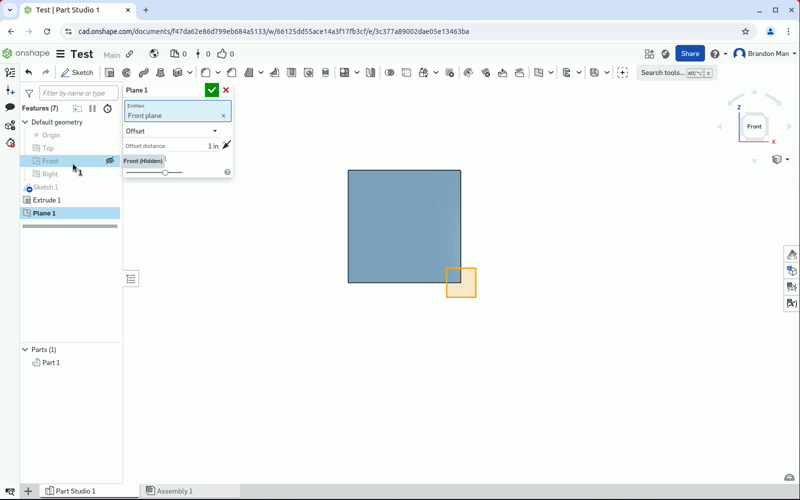
key(tab, 2)
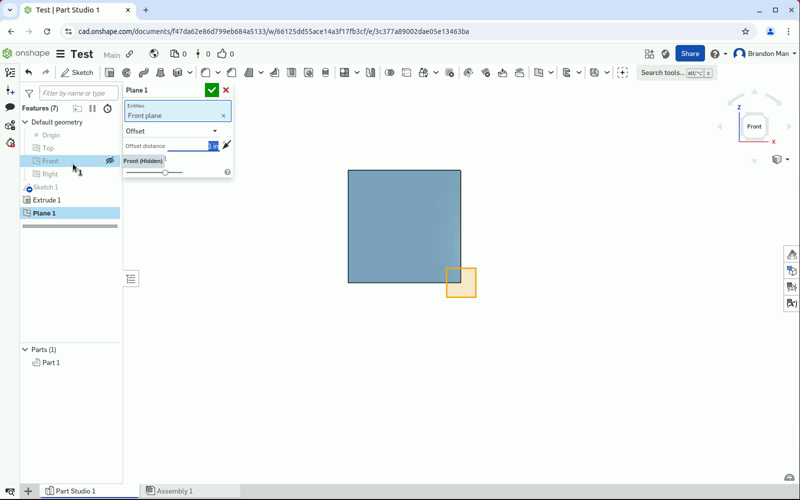
text(23.108)
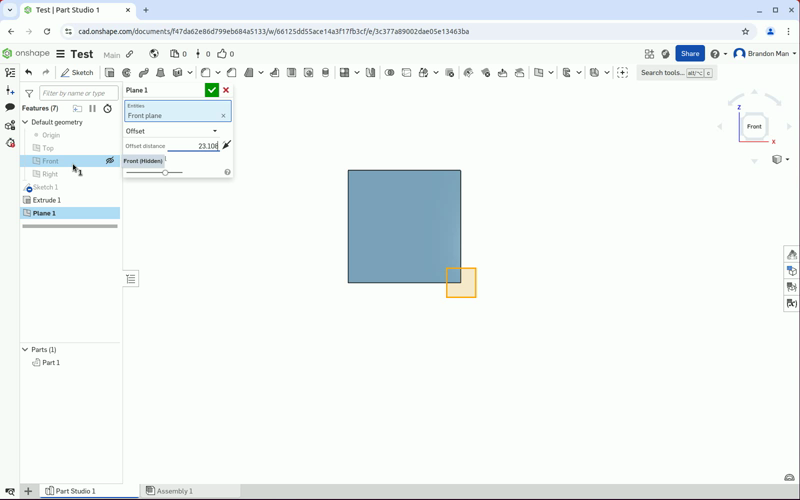
key(enter, 2)
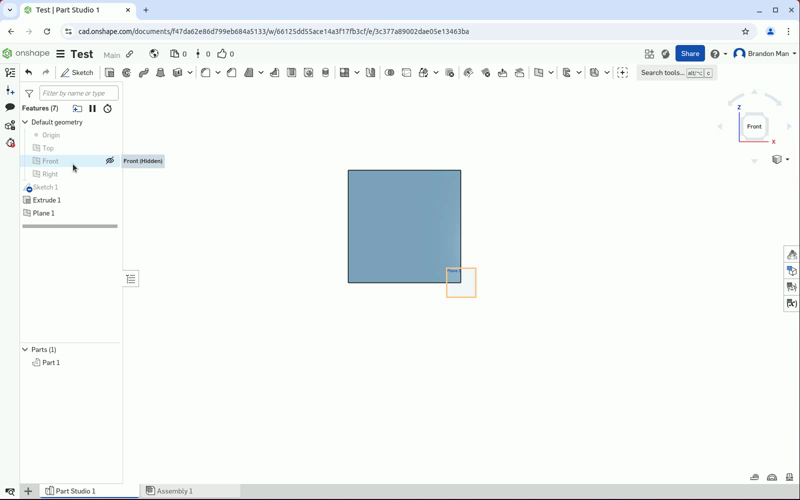
key(shift+s)
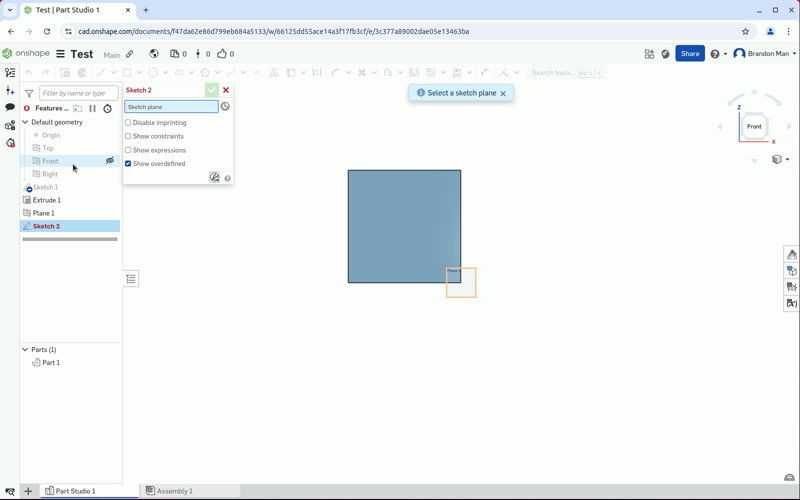
mouse_move(73, 215)
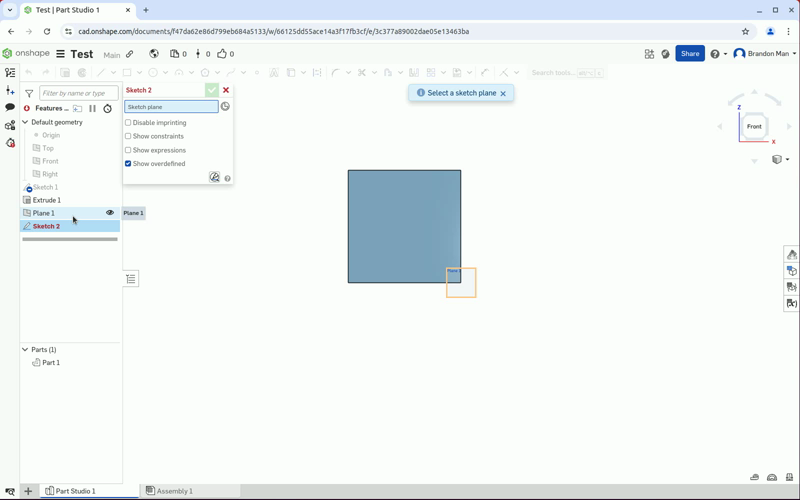
click(73, 215)
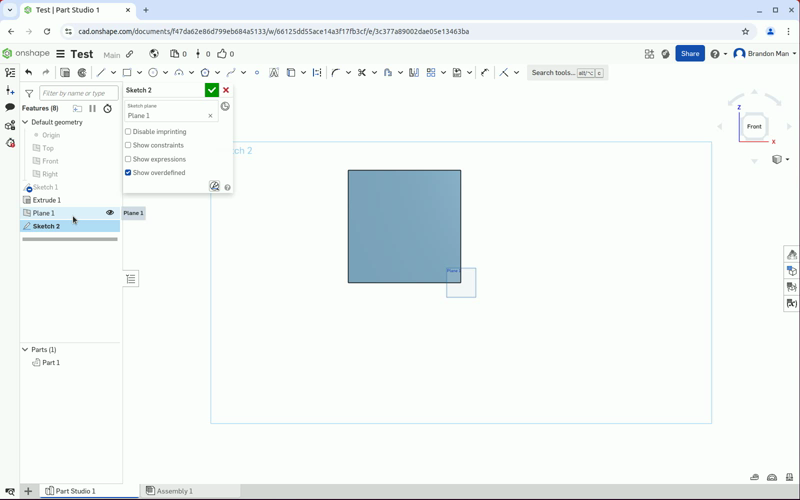
mouse_move(73, 352)
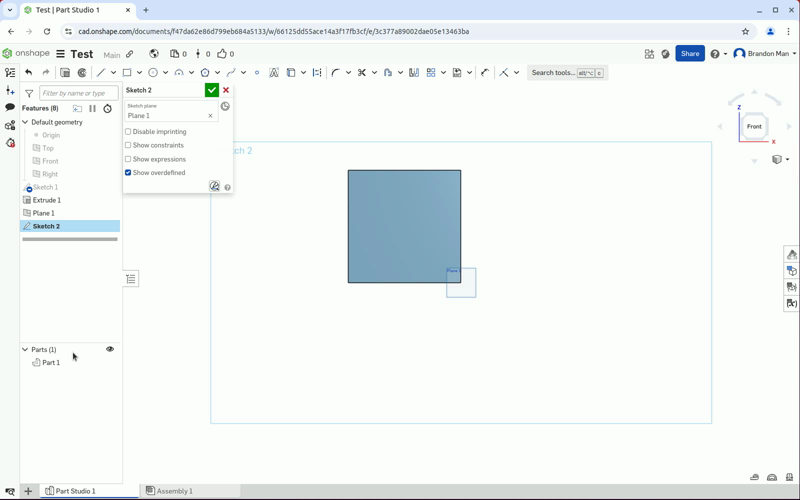
key(y)
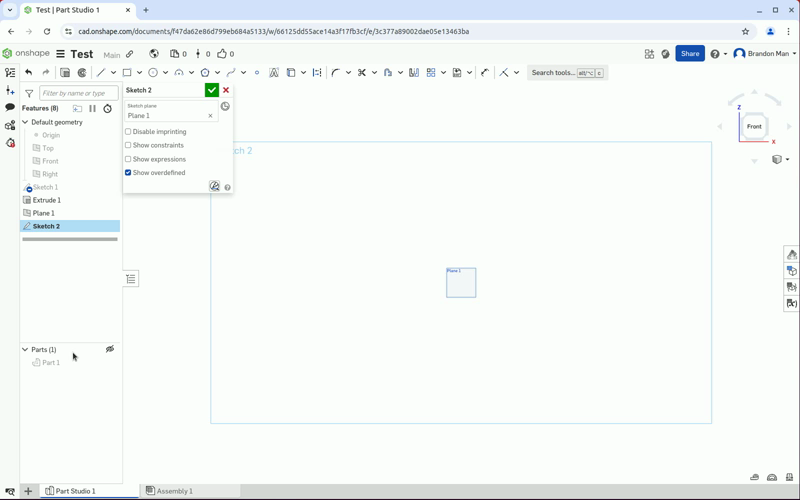
key(l)
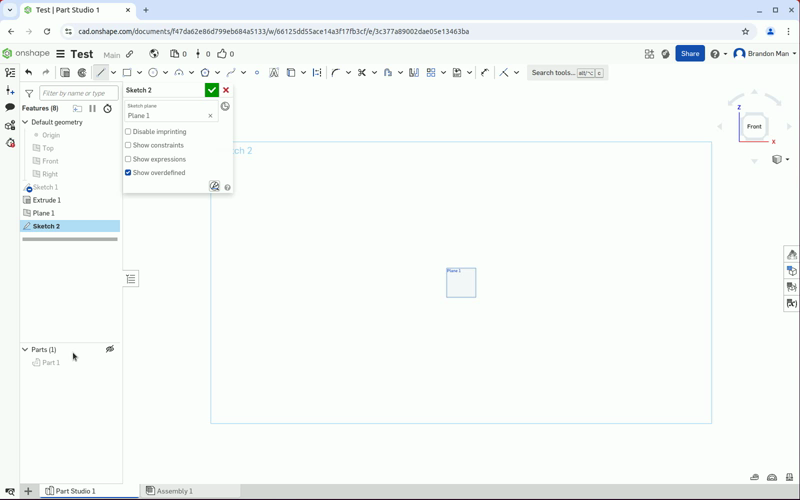
key_down(shift)
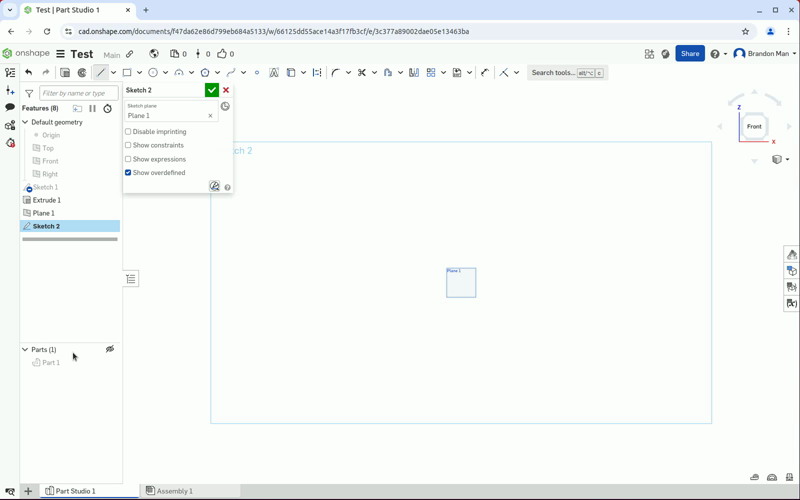
mouse_move(404, 226)
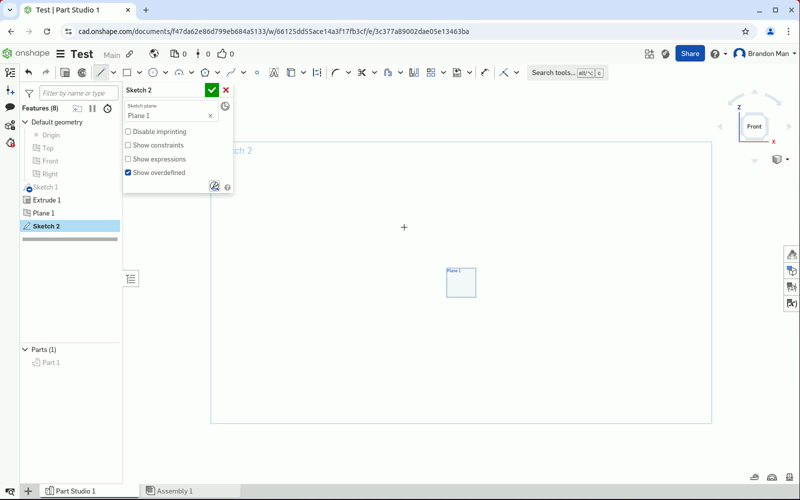
click(404, 226)
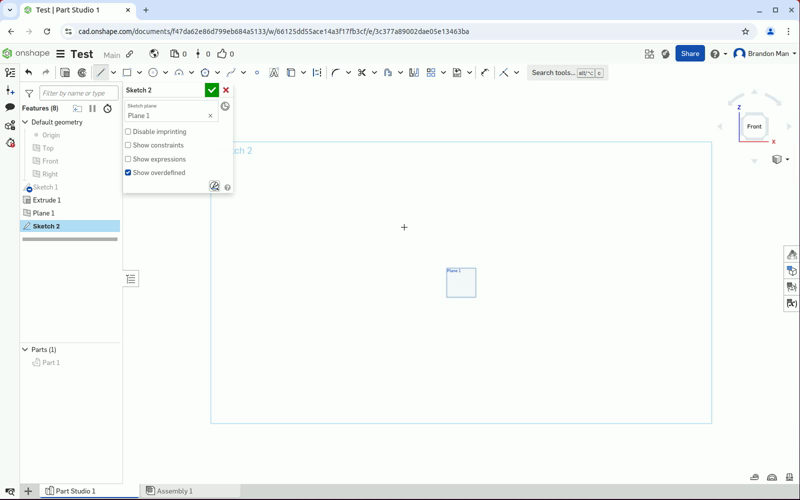
key_up(shift)
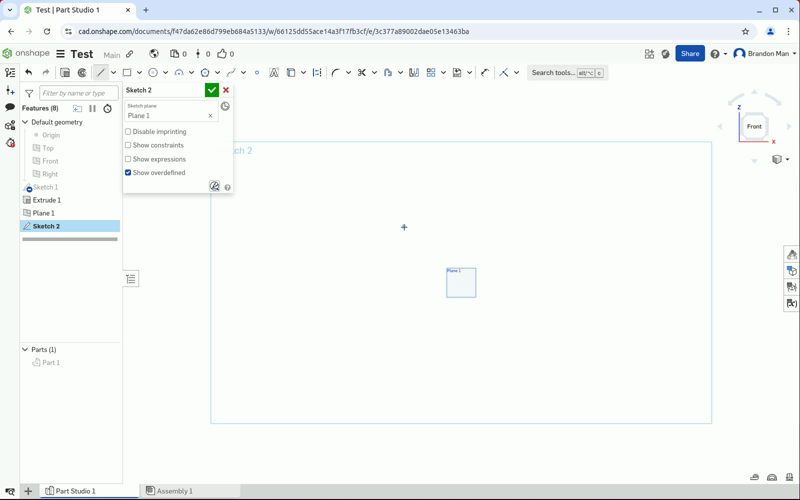
key_down(shift)
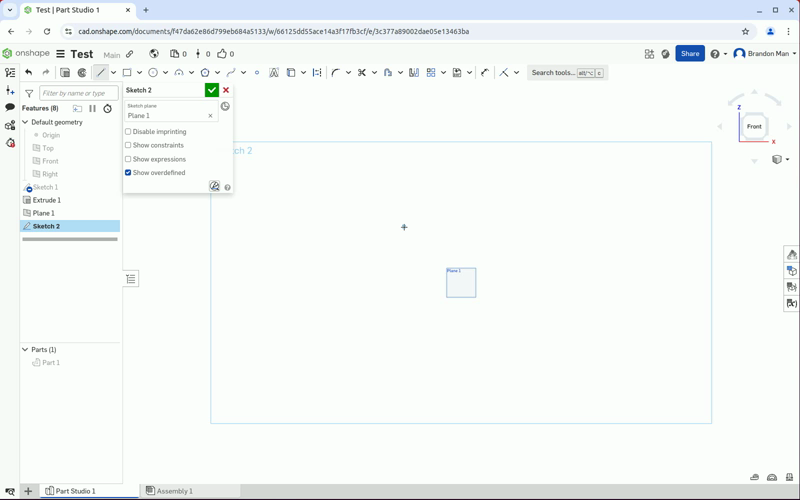
mouse_move(434, 226)
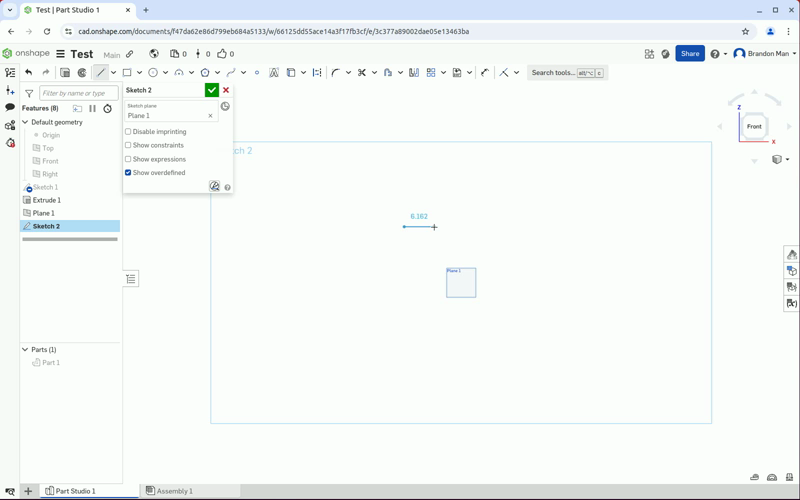
mouse_move(461, 226)
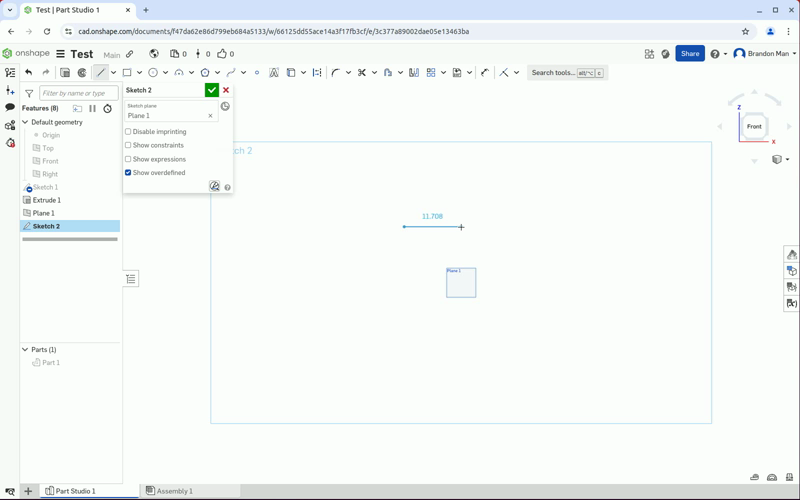
click(461, 226)
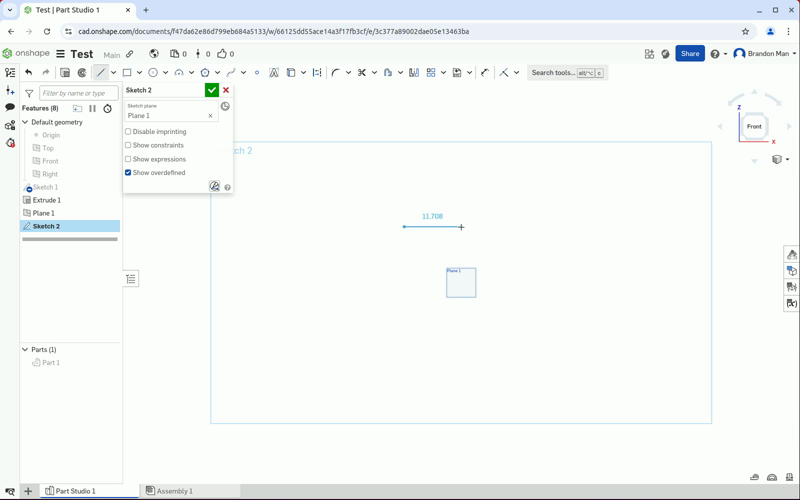
key_up(shift)
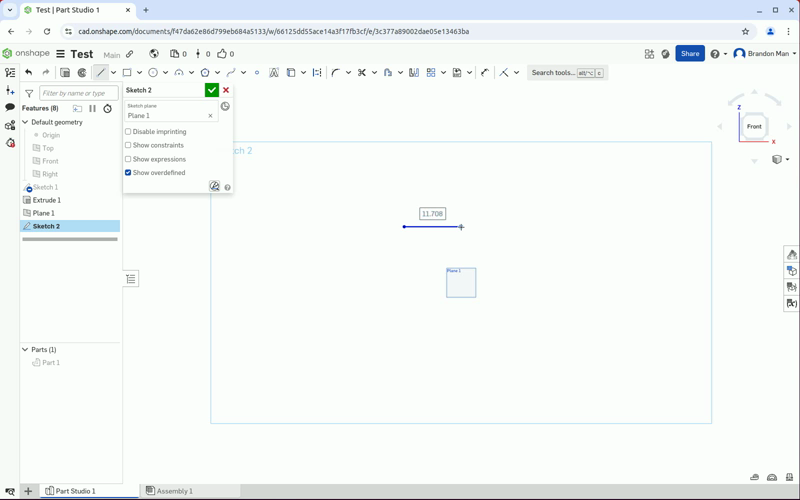
key_down(shift)
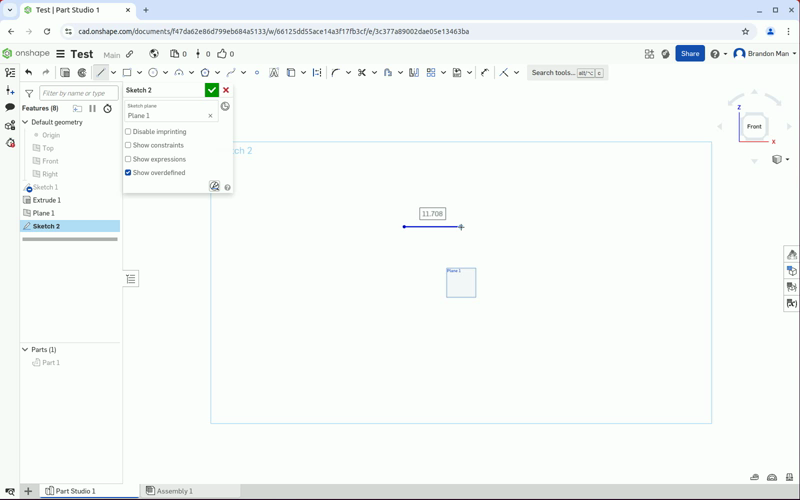
mouse_move(491, 226)
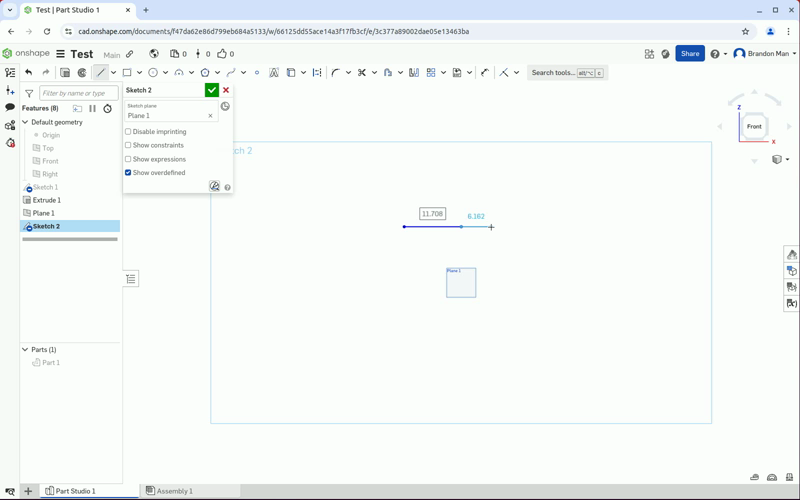
mouse_move(461, 169)
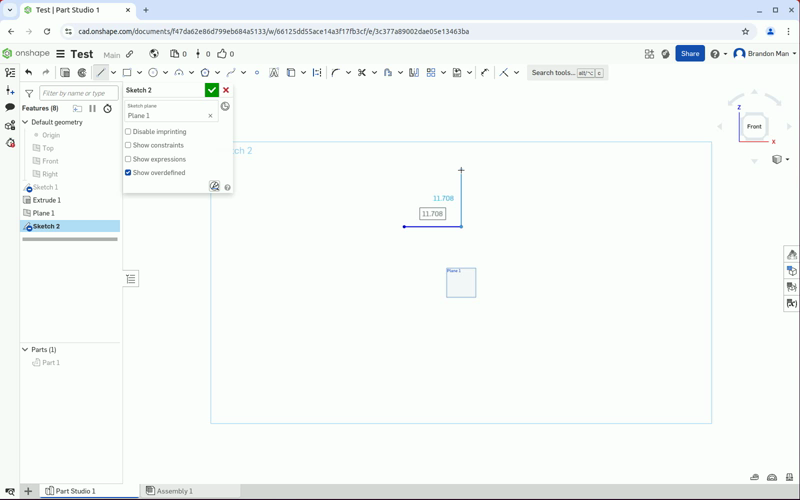
click(461, 169)
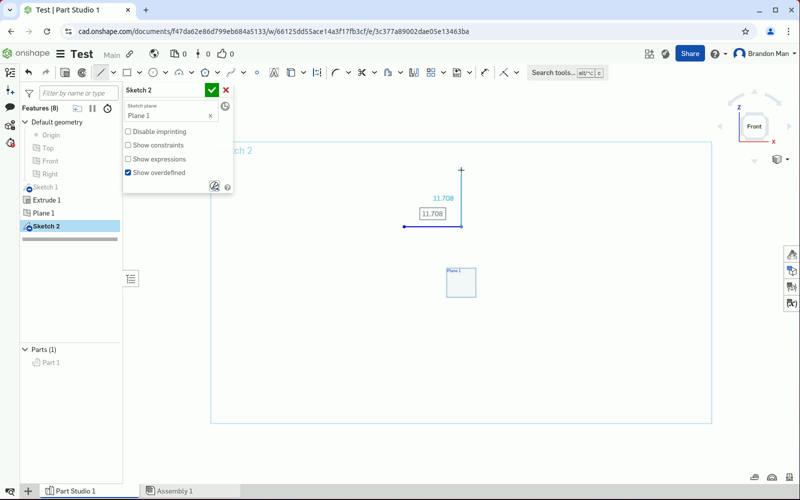
key_up(shift)
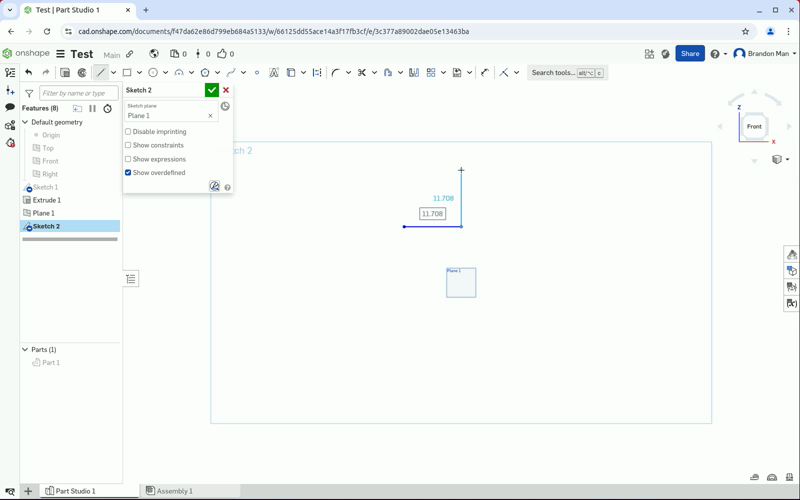
key_down(shift)
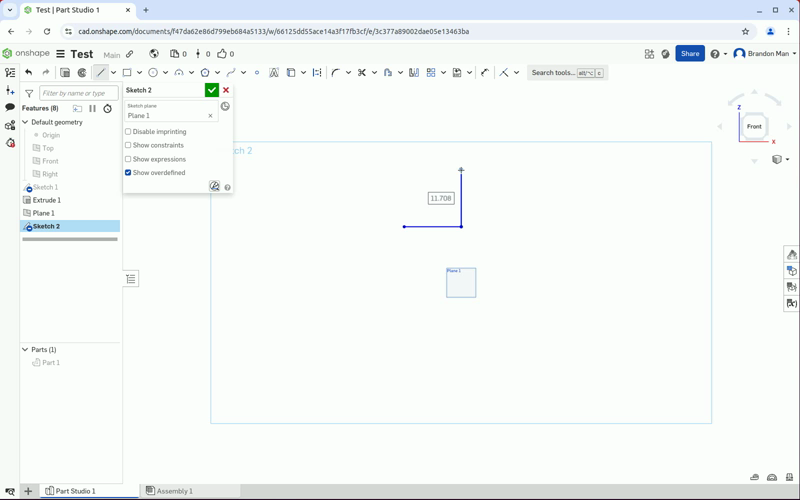
mouse_move(491, 169)
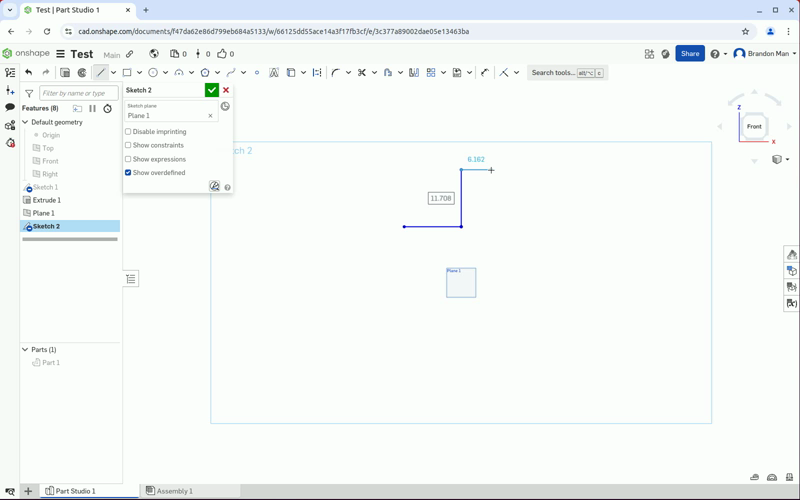
mouse_move(404, 169)
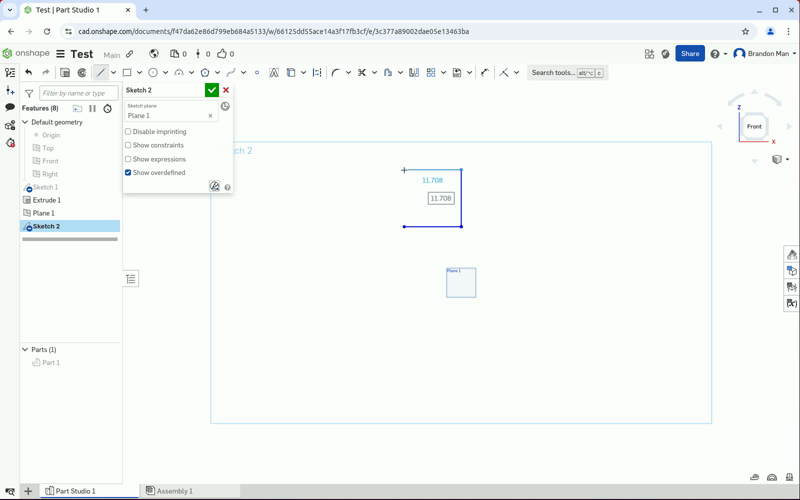
click(404, 169)
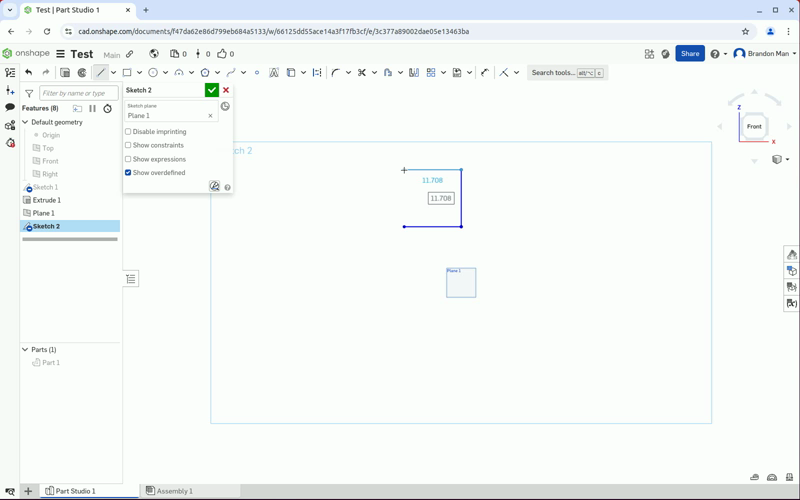
key_up(shift)
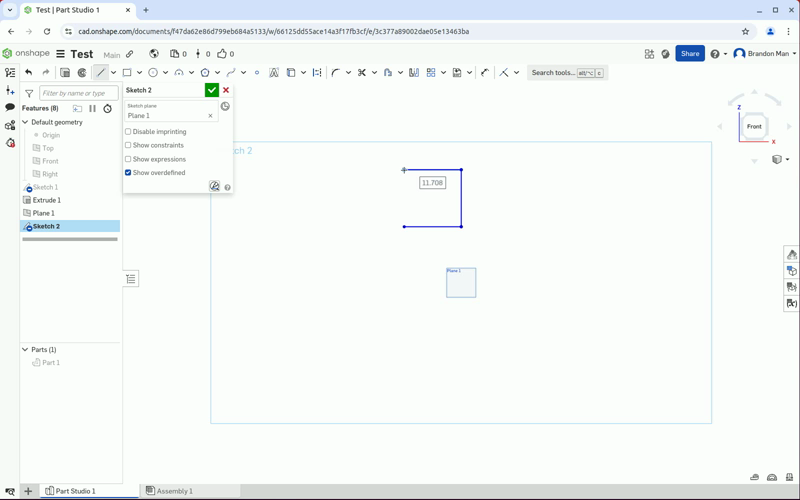
mouse_move(434, 169)
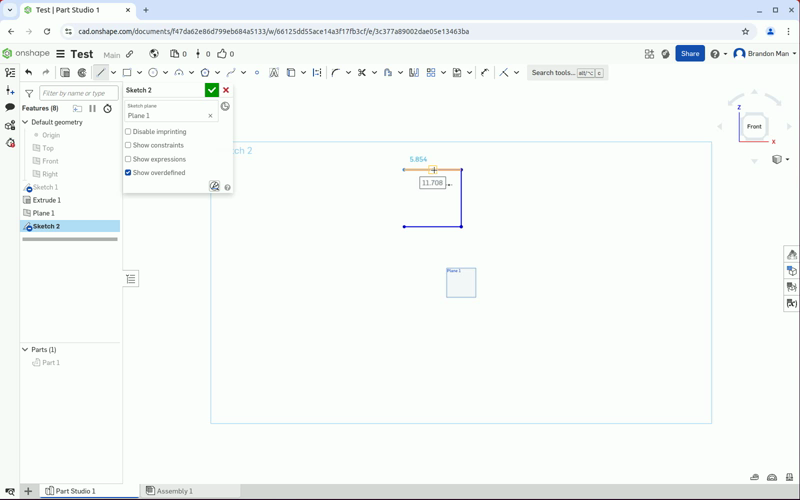
key_down(shift)
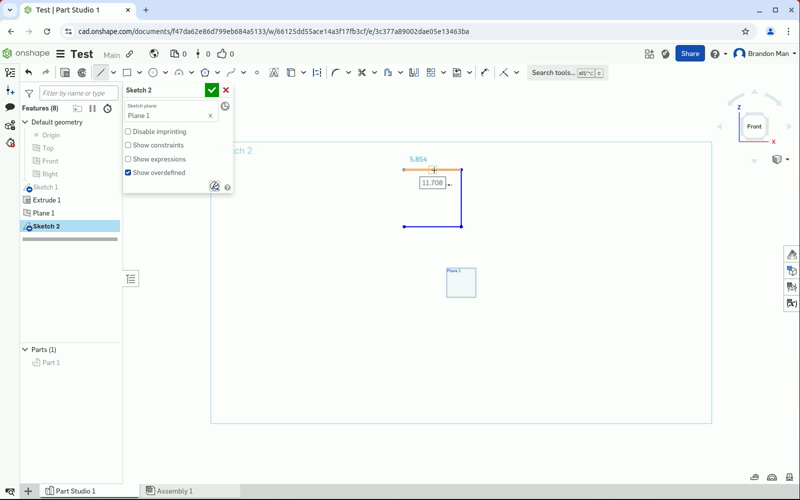
mouse_move(404, 226)
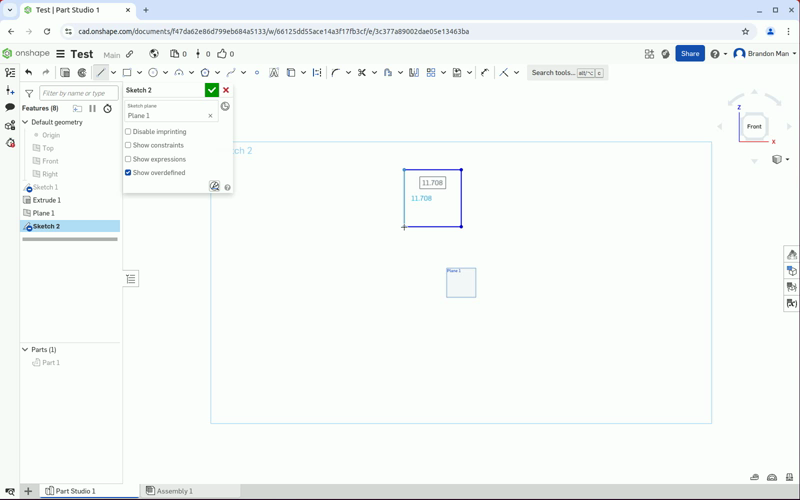
key_up(shift)
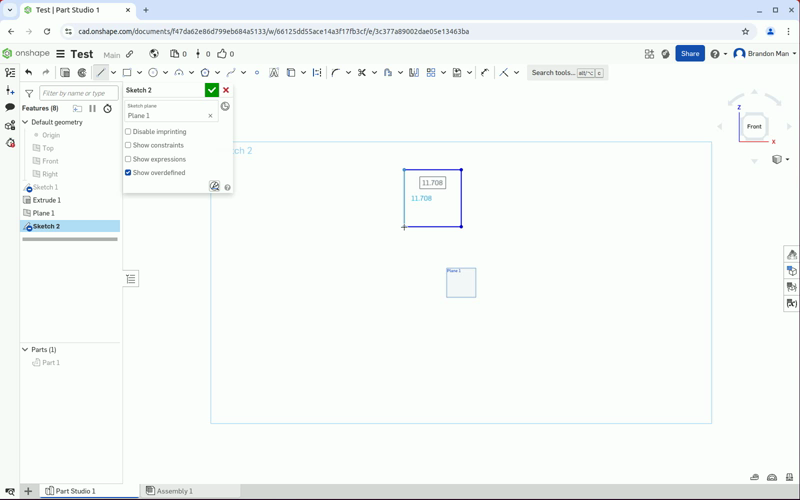
click(404, 226)
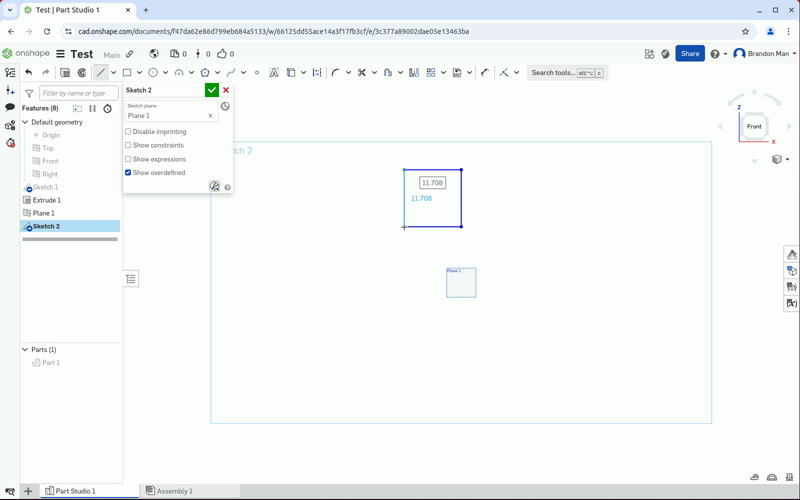
key(esc)
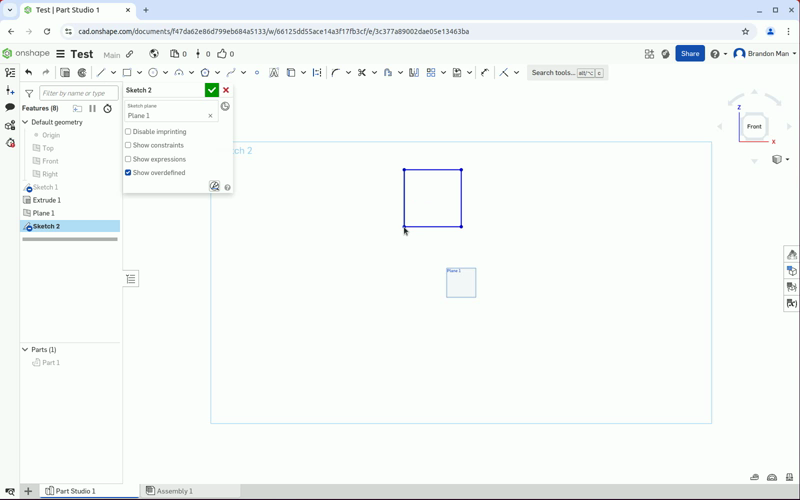
mouse_move(422, 223)
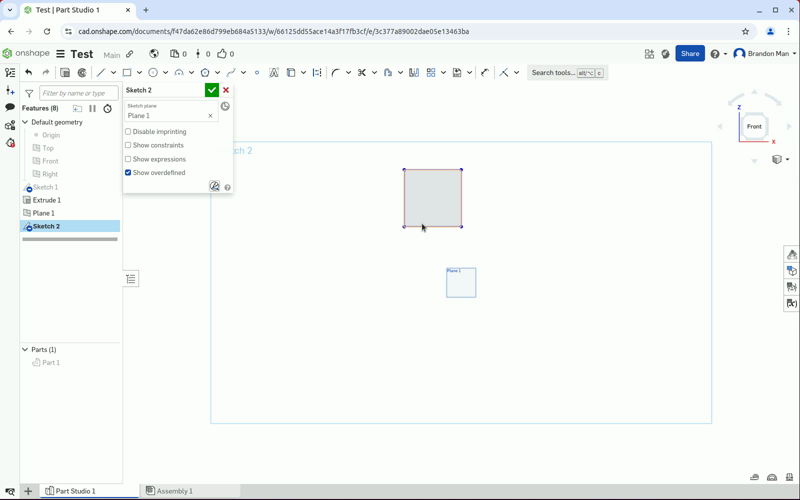
click(422, 223)
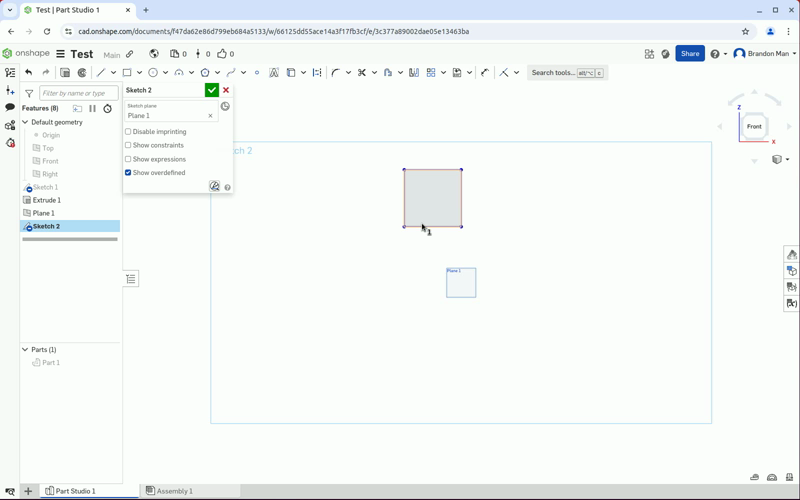
mouse_move(73, 352)
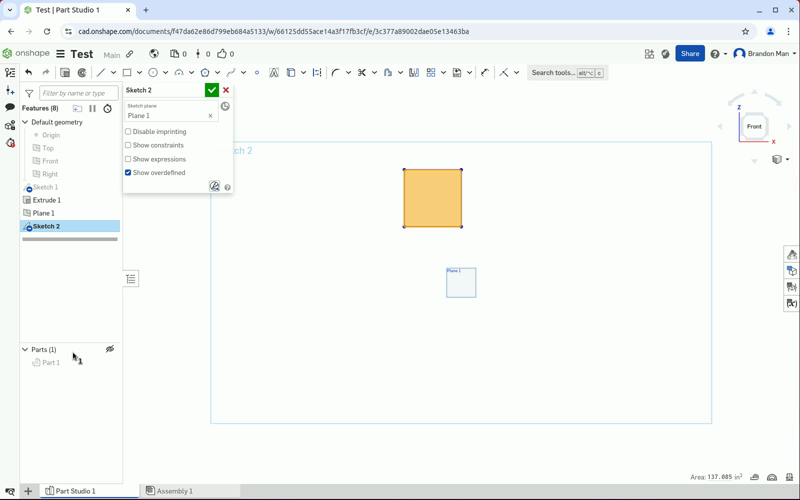
key(shift+y)
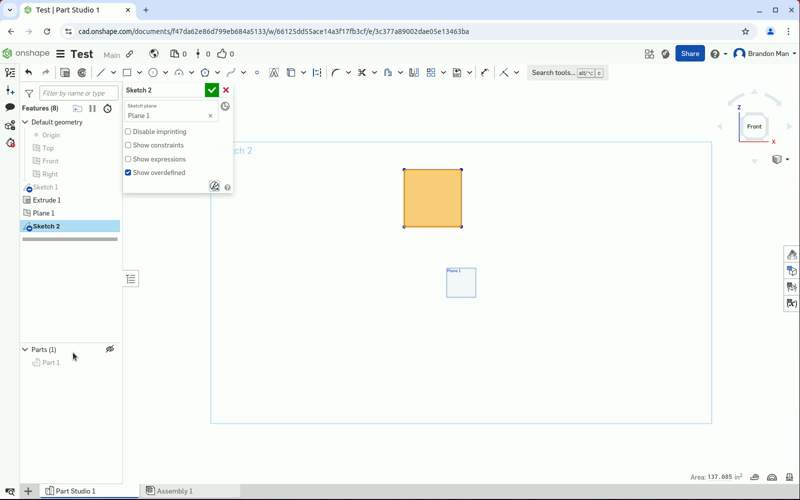
key(shift+e)
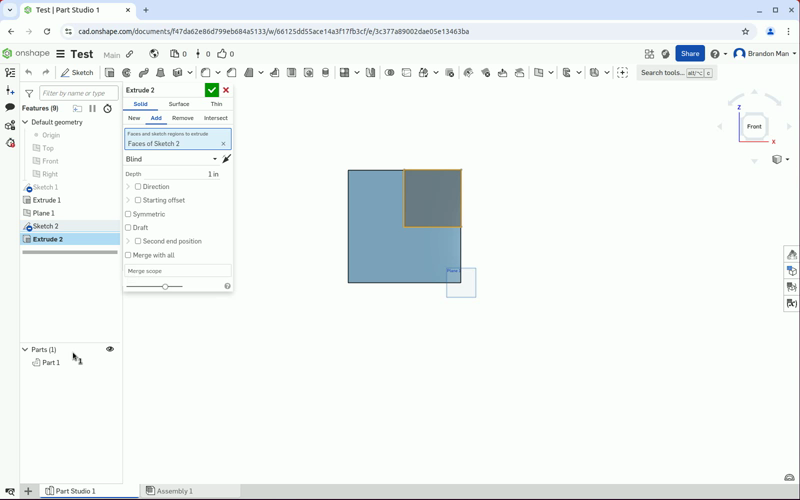
mouse_move(143, 106)
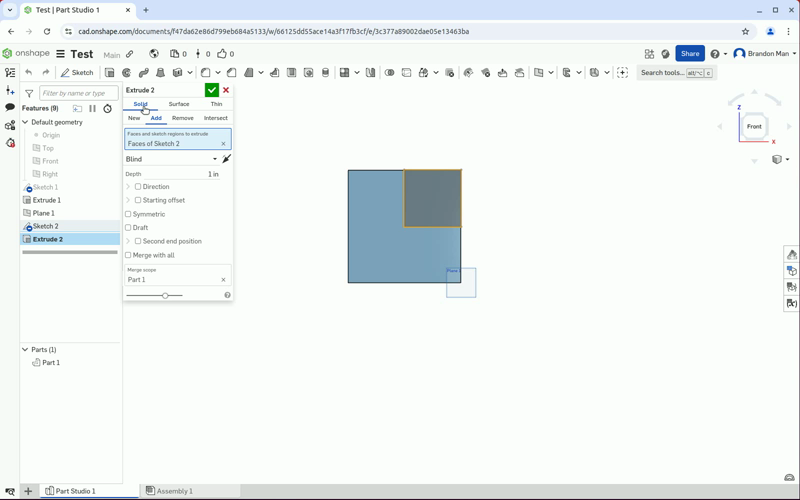
click(143, 106)
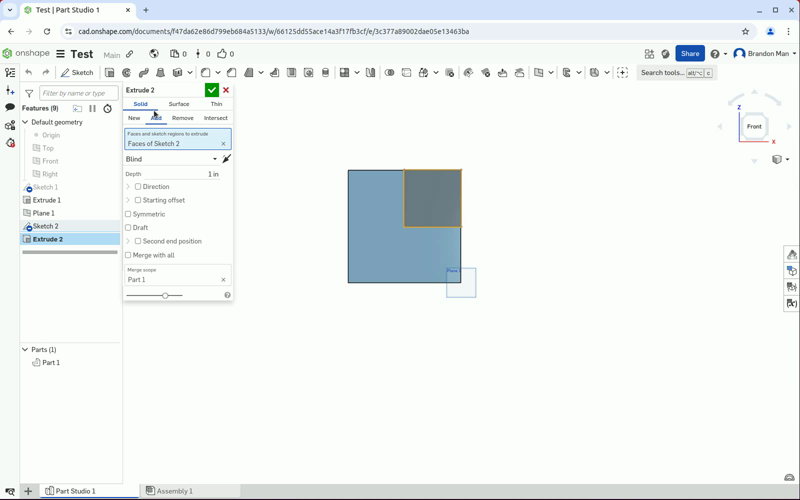
mouse_move(186, 120)
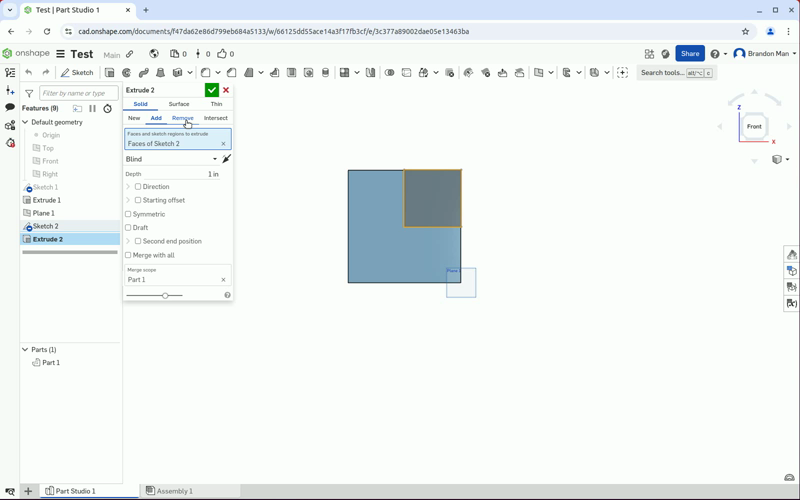
click(186, 120)
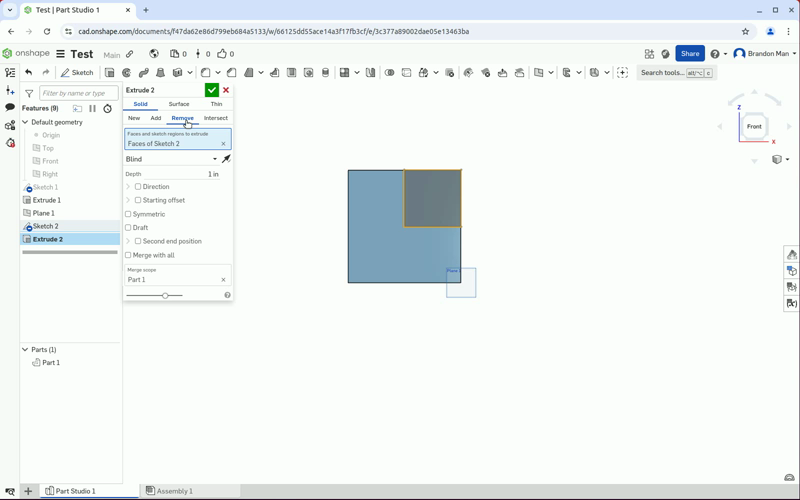
key(tab, 4)
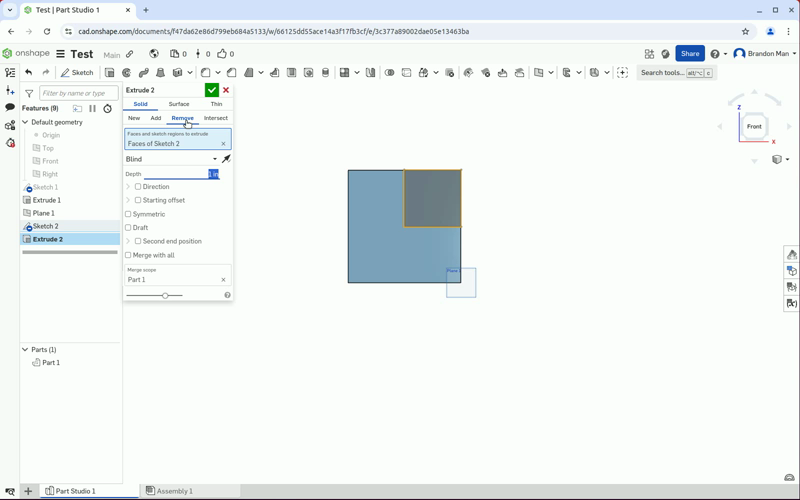
text(11.554)
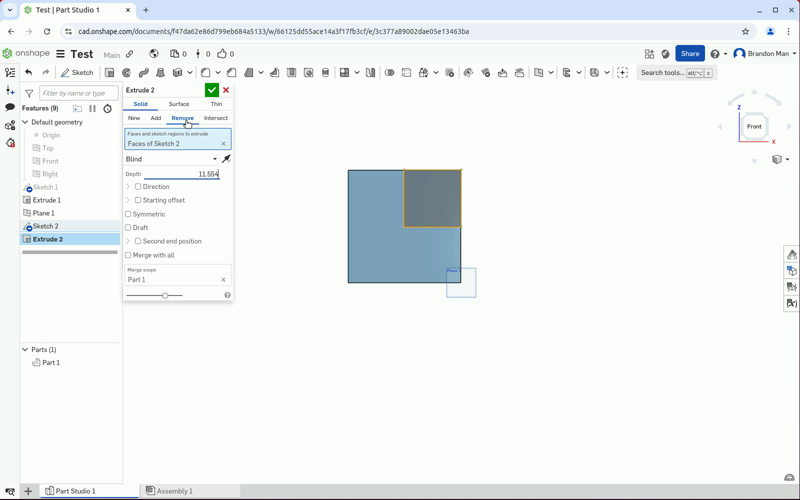
key(tab, 6)
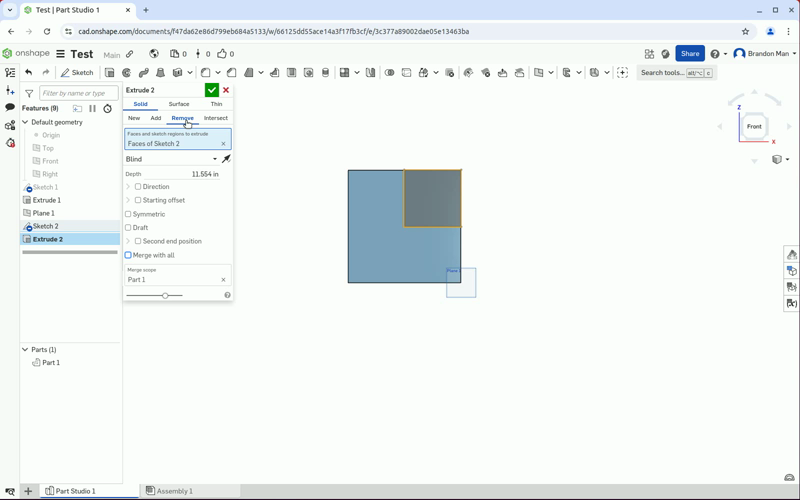
key(space)
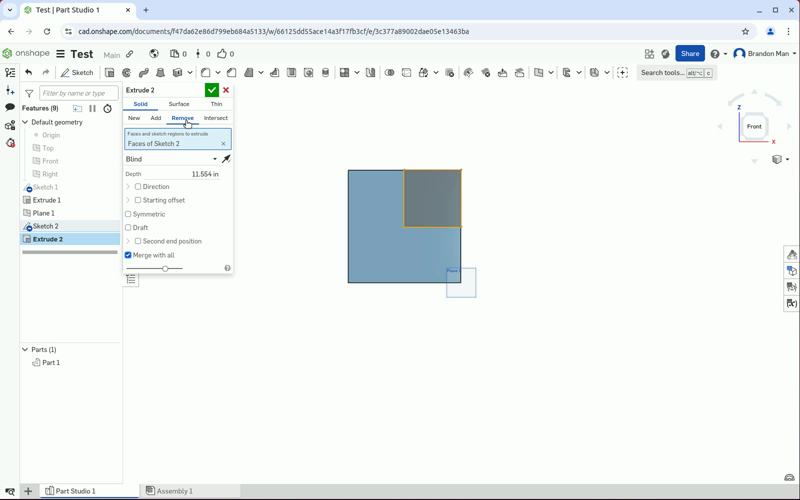
key(enter)
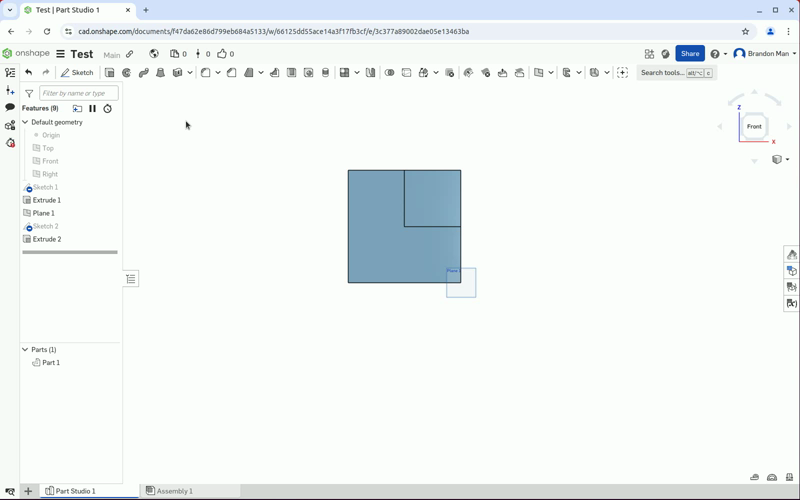
key(shift+h)
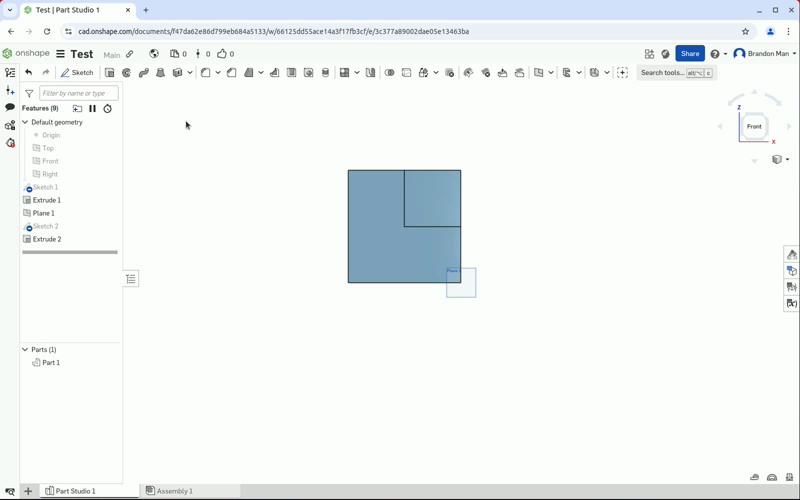
key(shift+h)
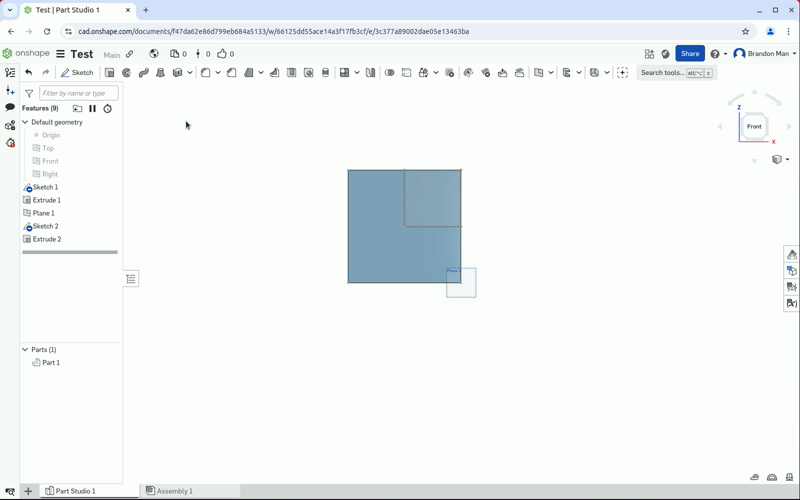
key(shift+7)
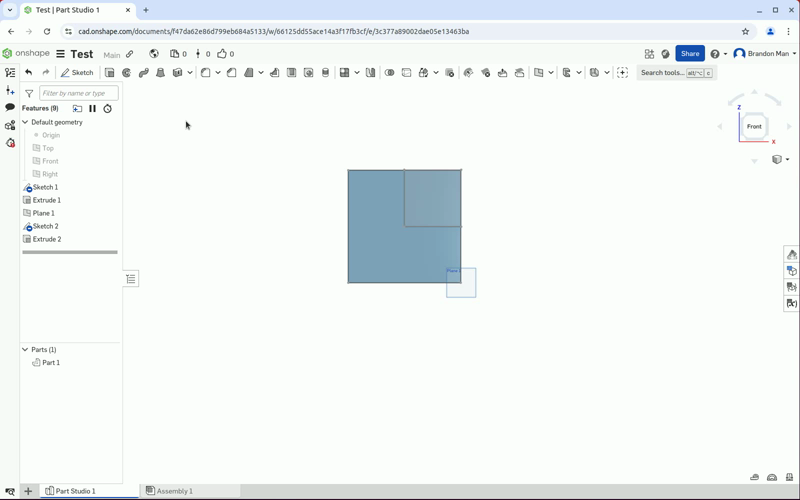
key(left, 2)
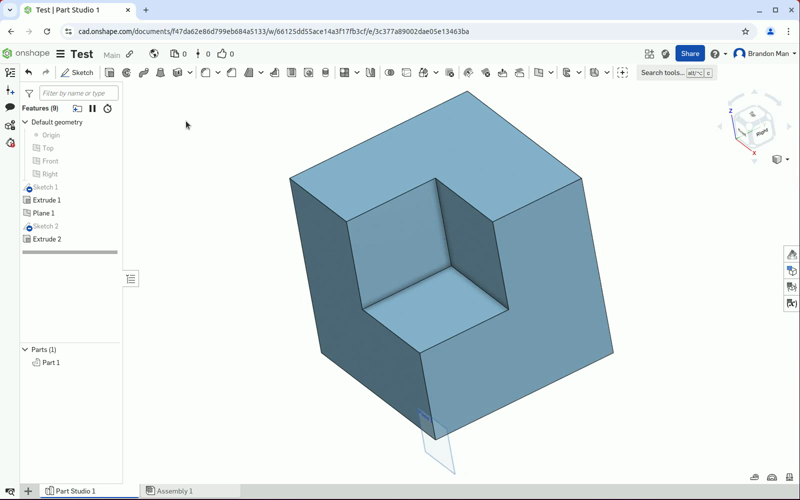
key(down, 2)
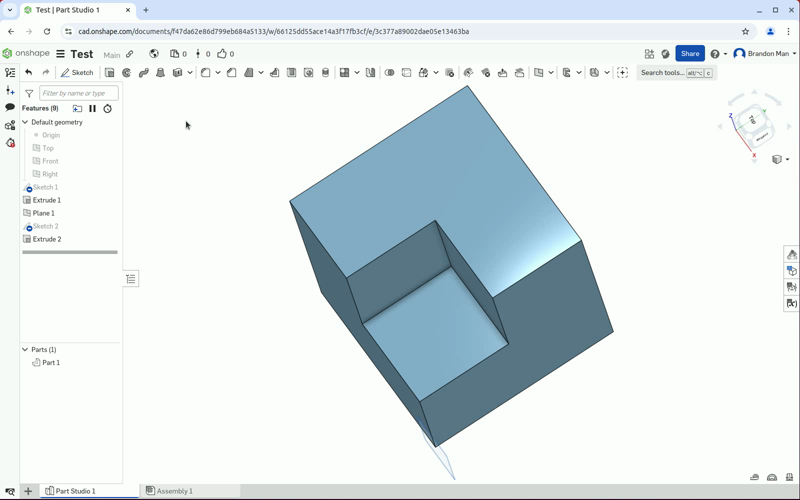
key(up, 2)
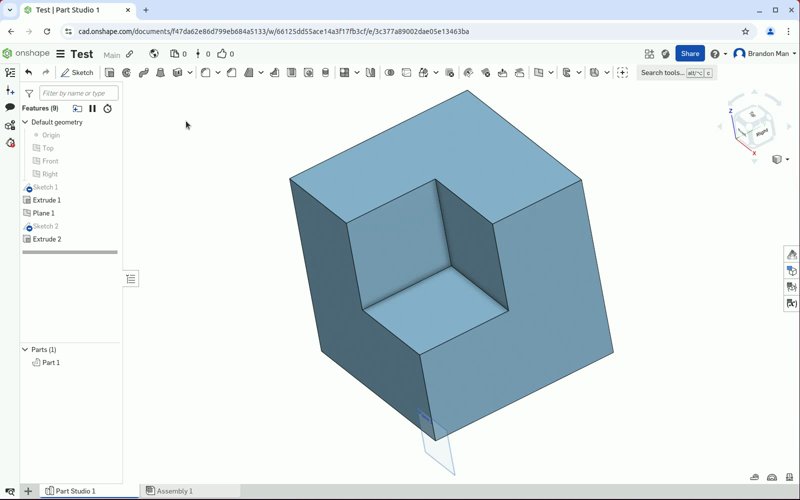
key(right, 2)
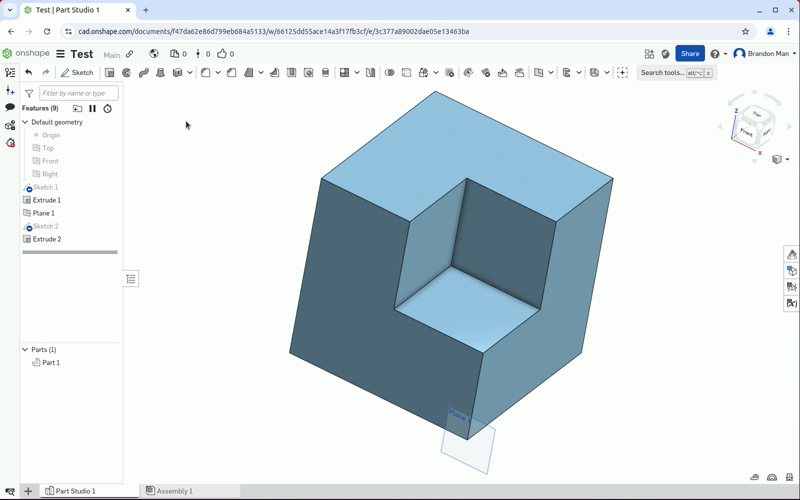
mouse_move(73, 189)
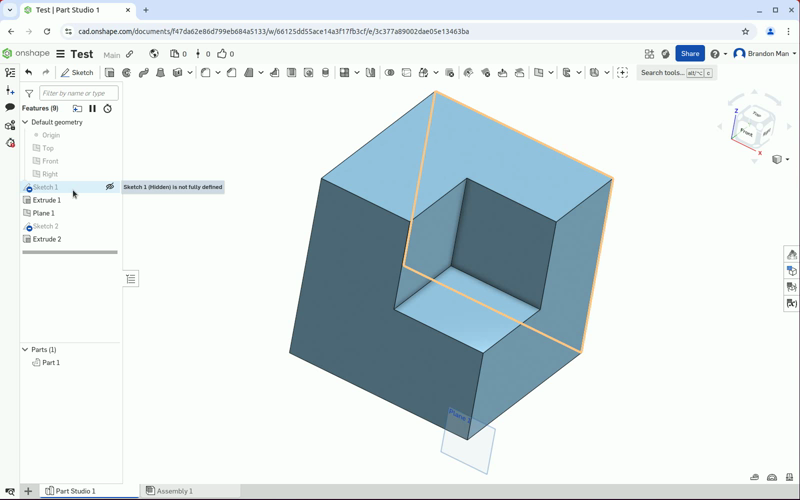
click(73, 189)